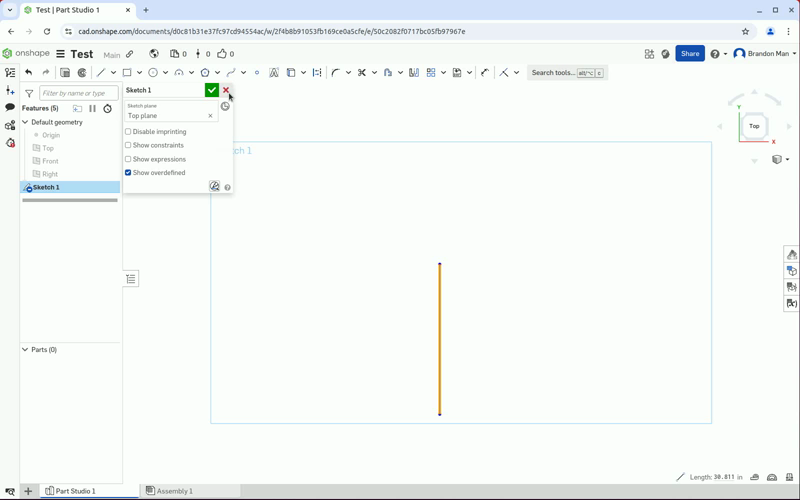
key(shift+h)
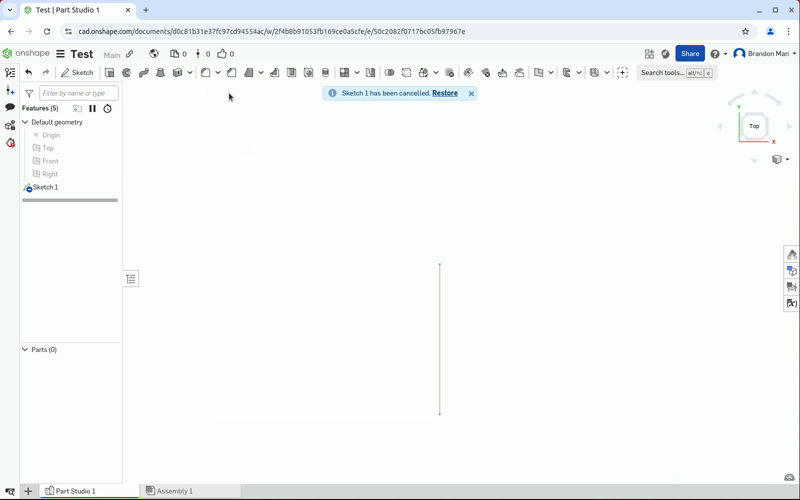
key(shift+s)
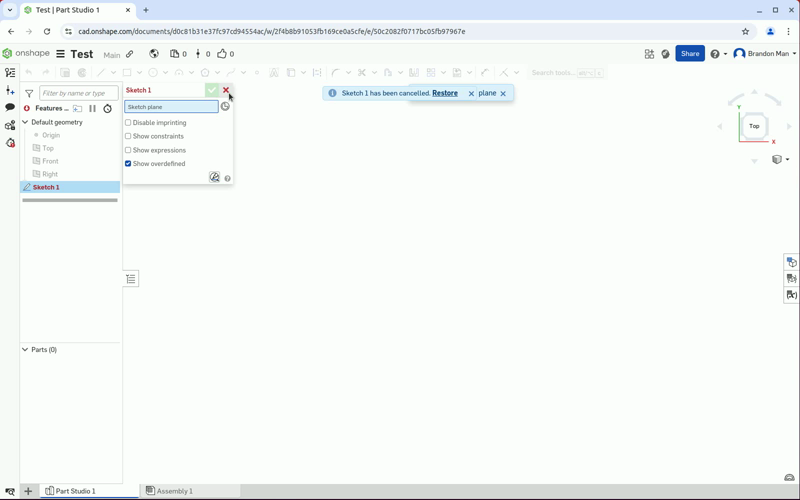
mouse_move(73, 150)
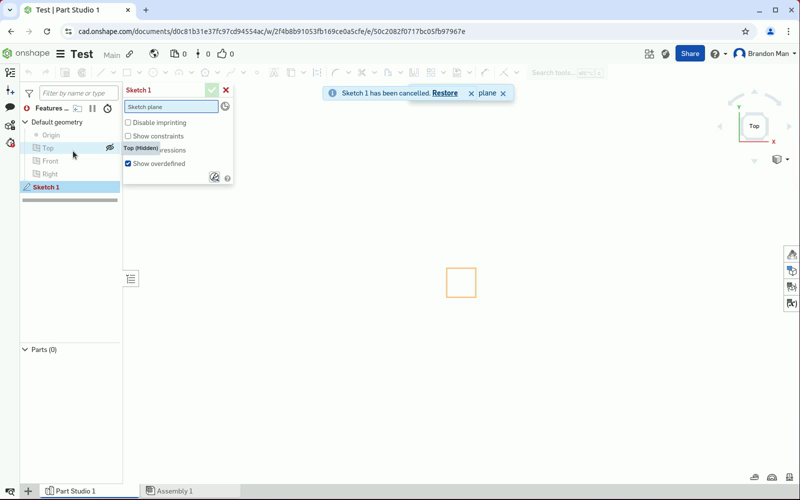
click(73, 150)
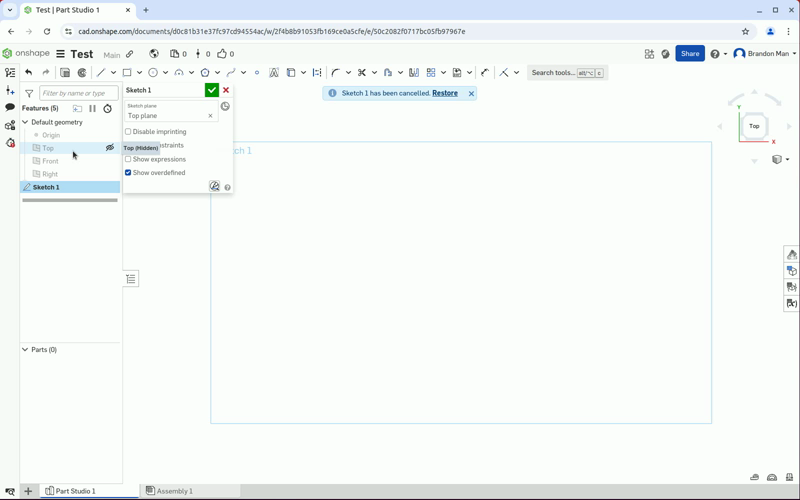
mouse_move(73, 352)
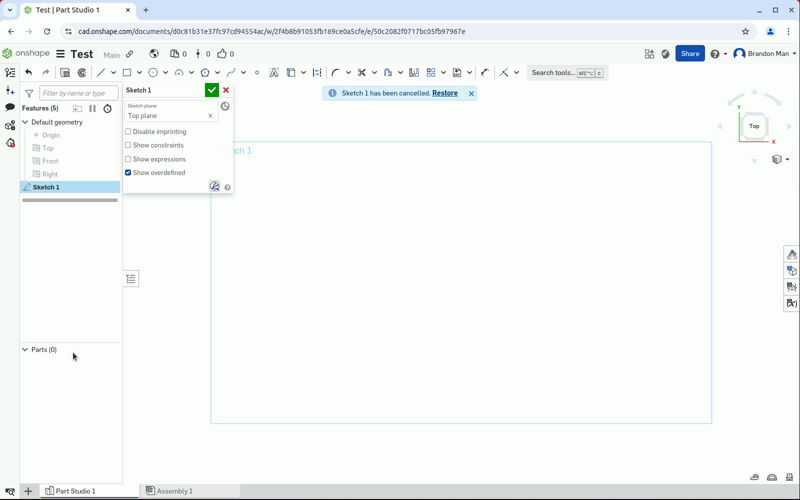
key(y)
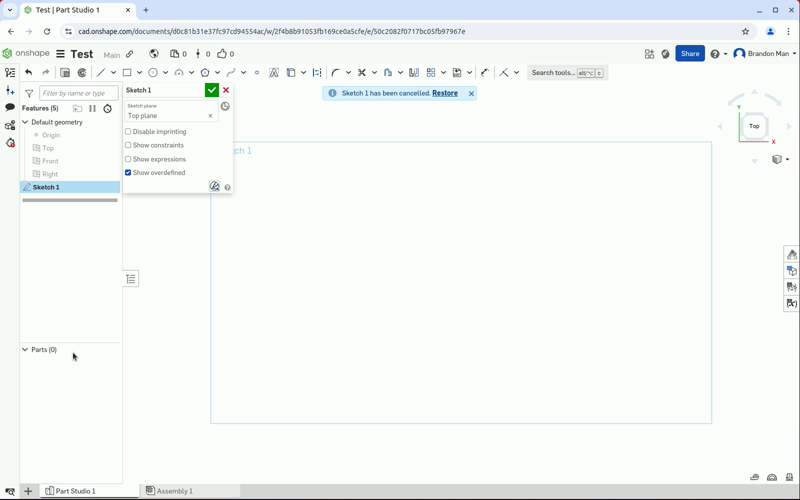
key(c)
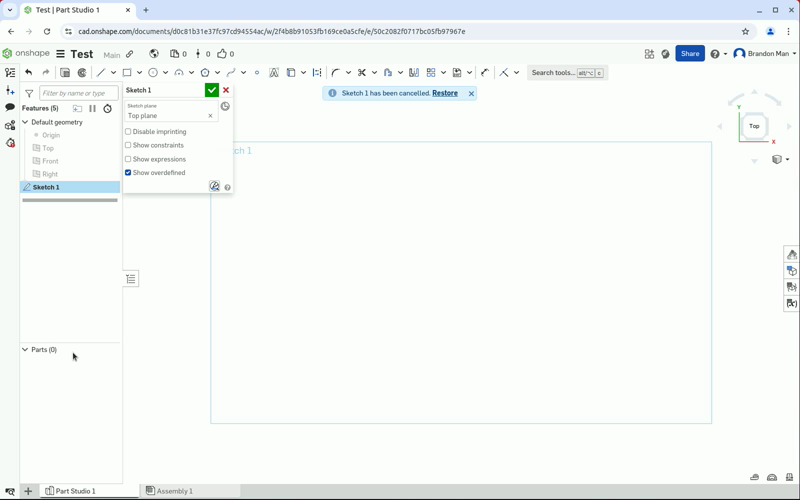
key_down(shift)
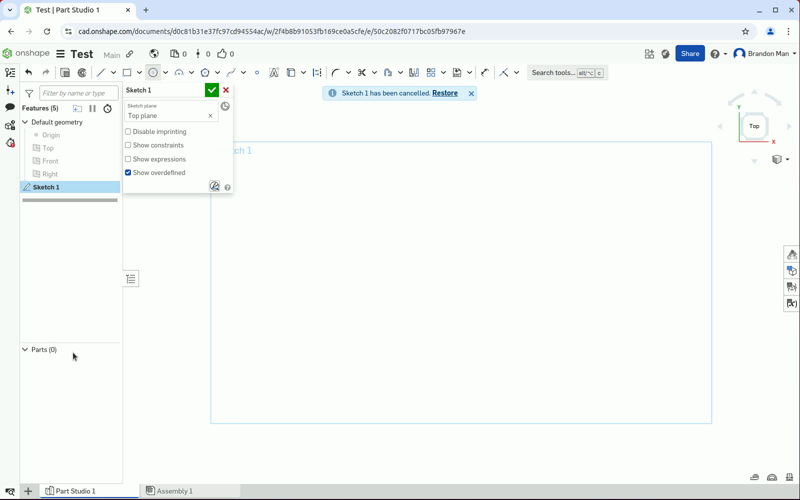
mouse_move(461, 282)
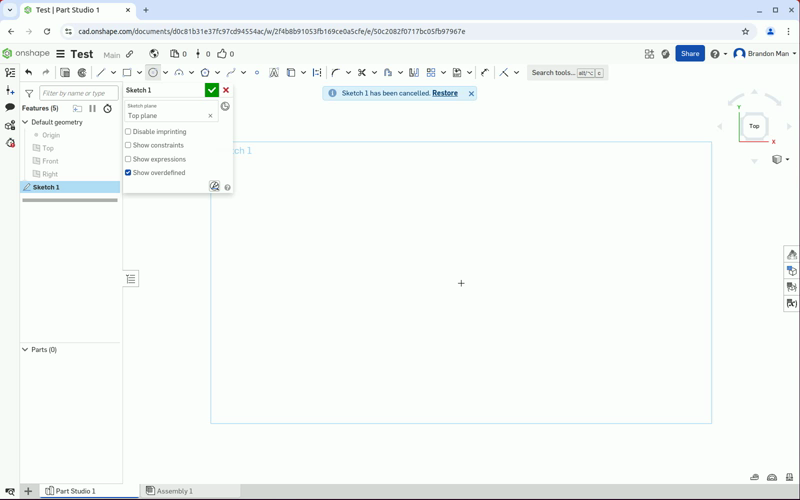
click(461, 282)
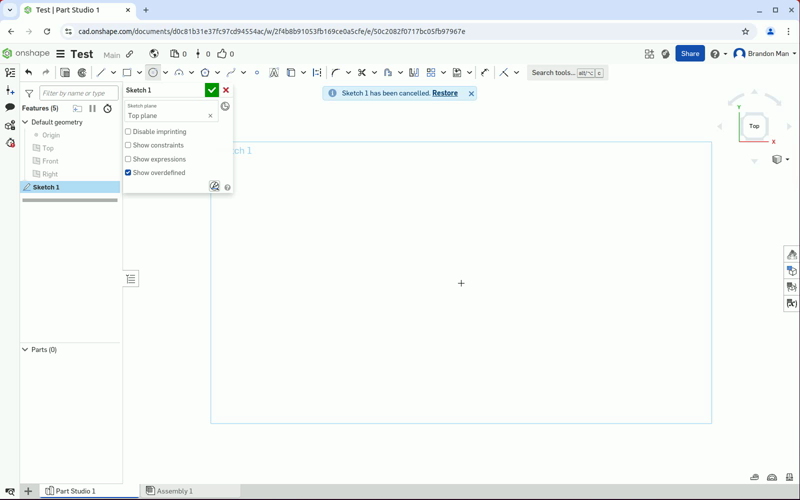
key_up(shift)
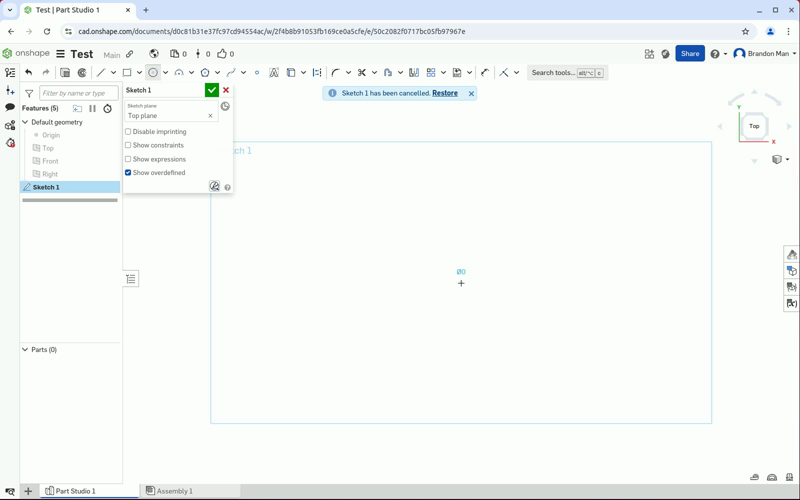
mouse_move(574, 282)
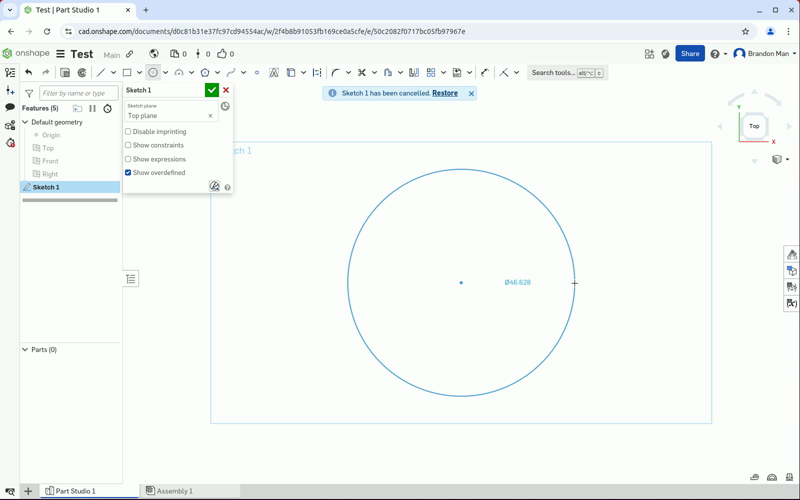
click(574, 282)
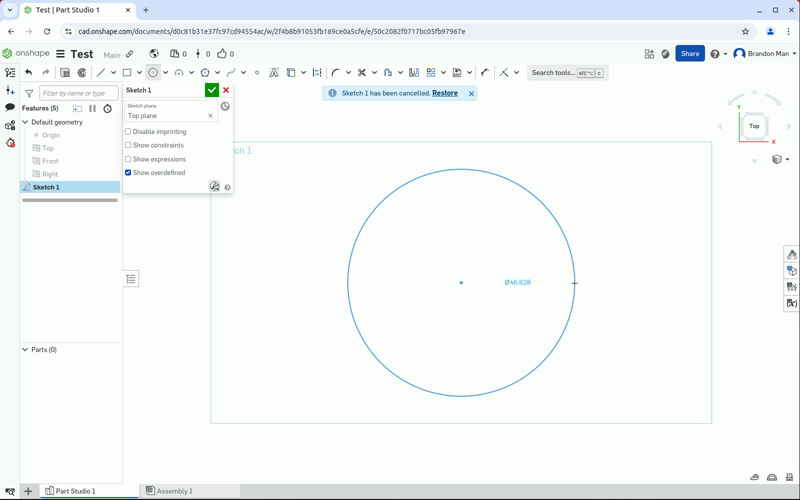
key(esc)
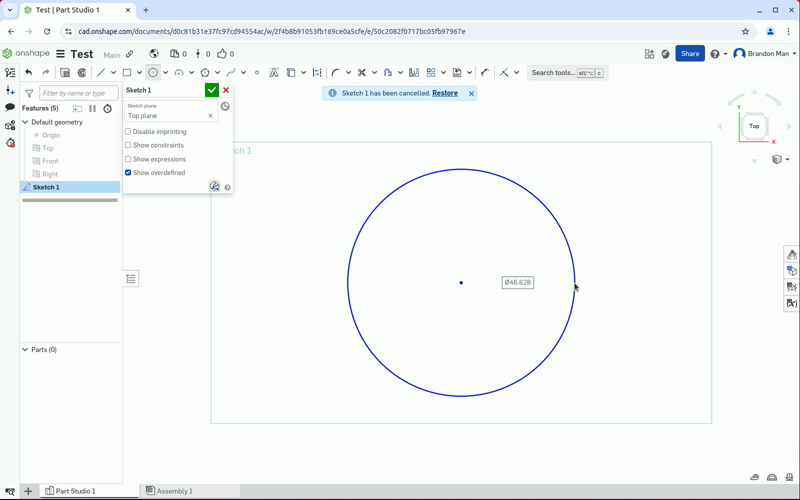
key(c)
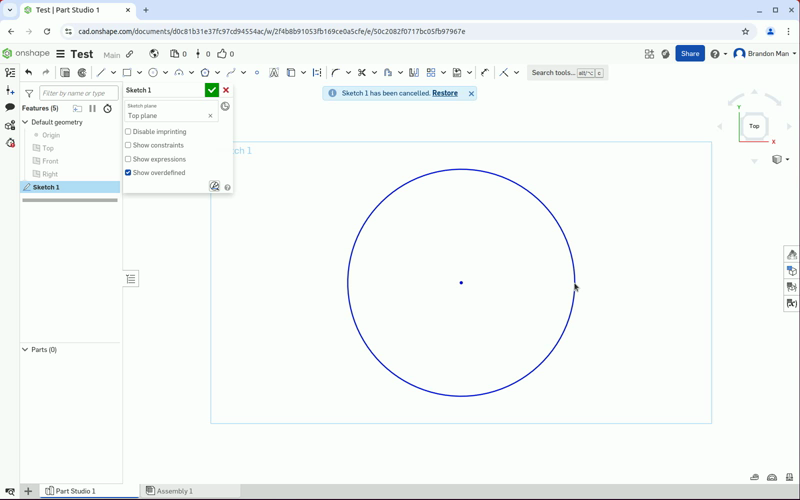
key_down(shift)
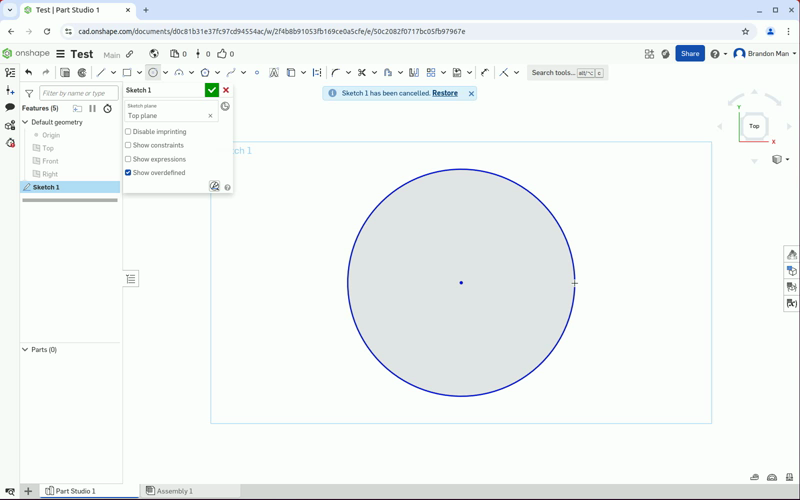
mouse_move(461, 282)
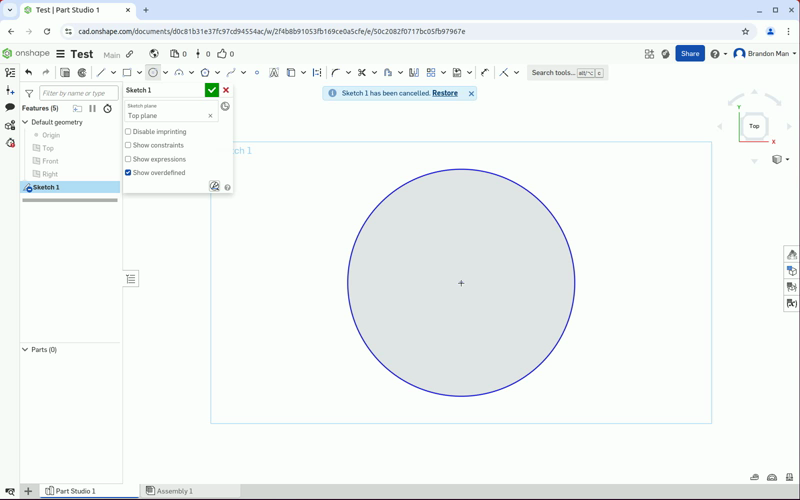
click(461, 282)
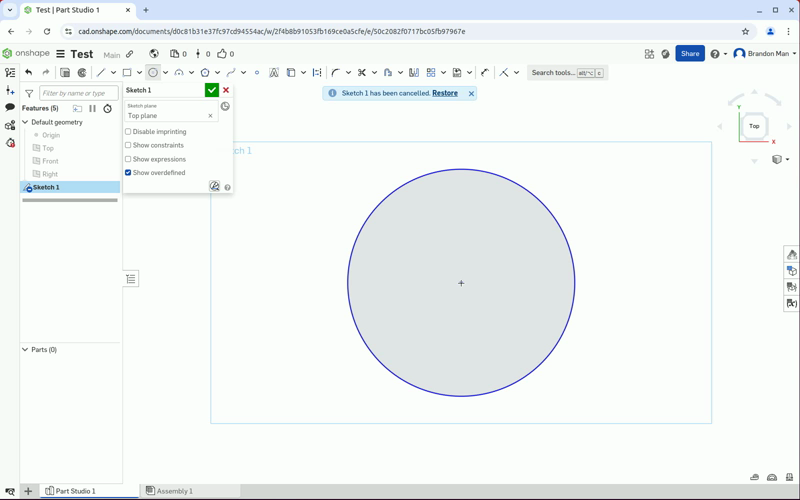
key_up(shift)
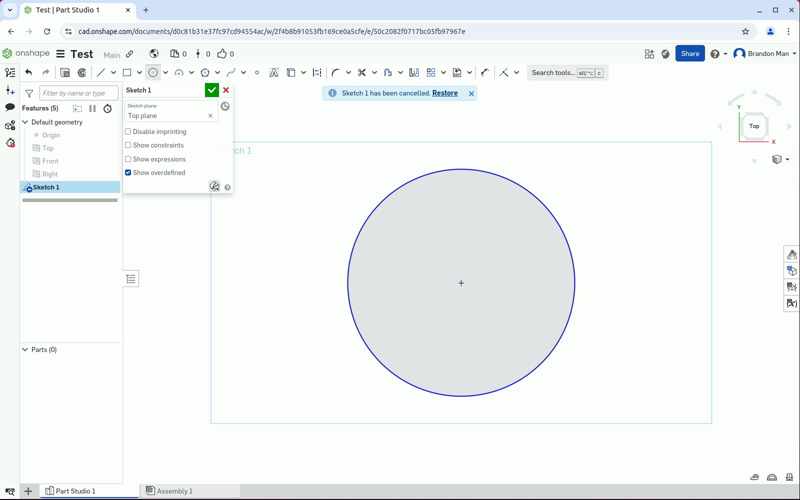
mouse_move(501, 282)
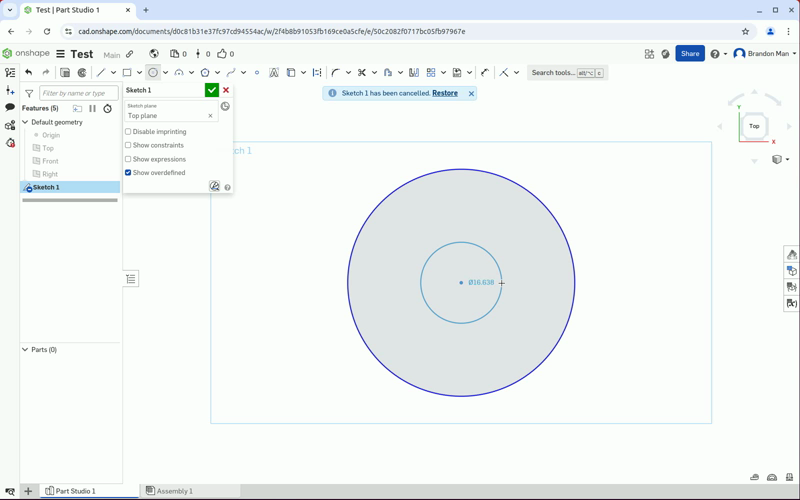
click(501, 282)
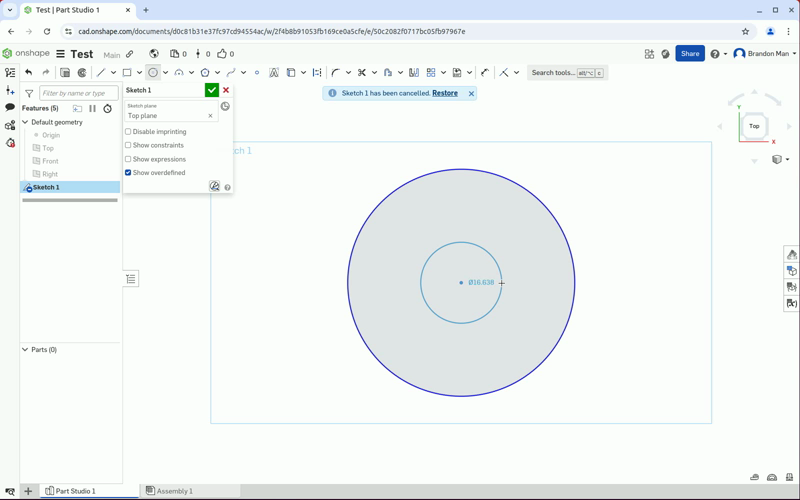
key(esc)
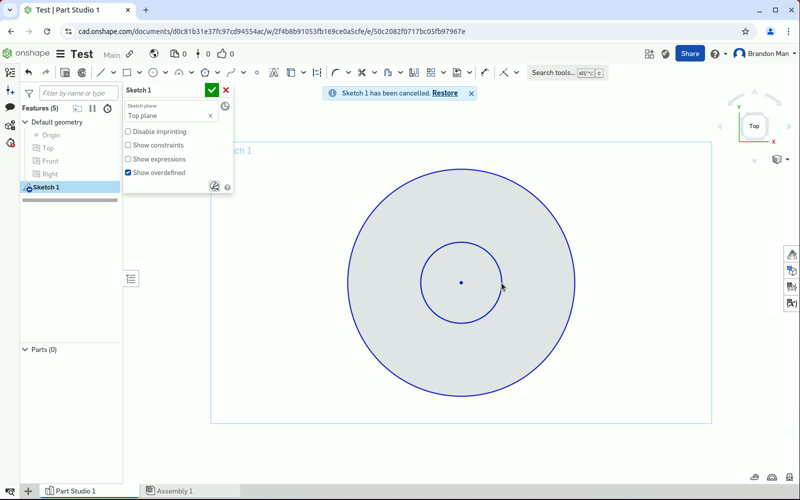
mouse_move(443, 346)
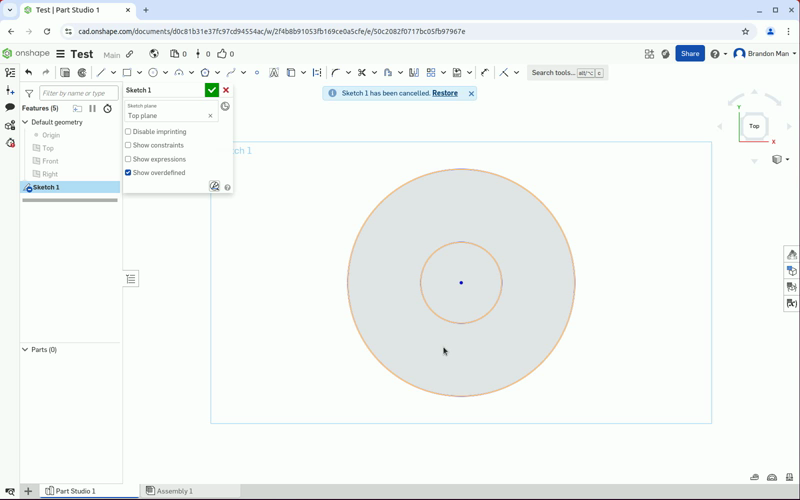
click(443, 346)
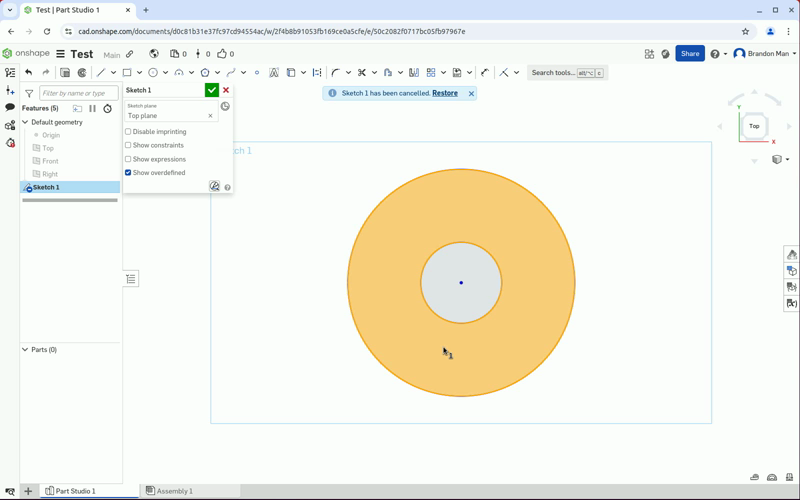
mouse_move(73, 352)
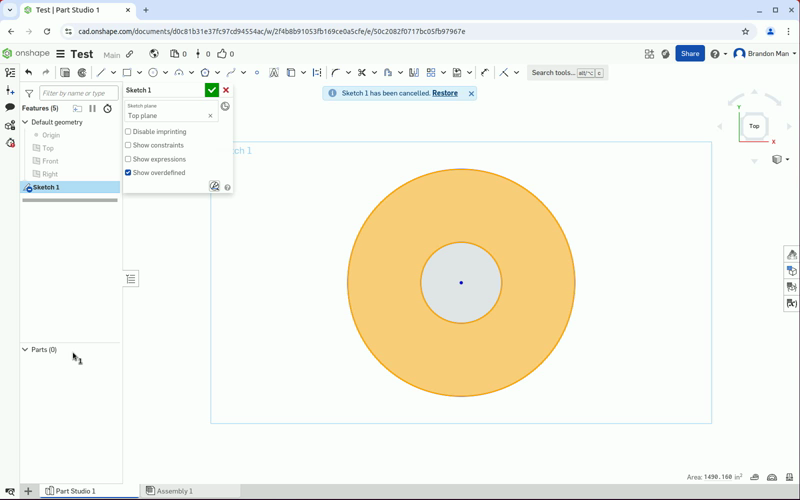
key(shift+y)
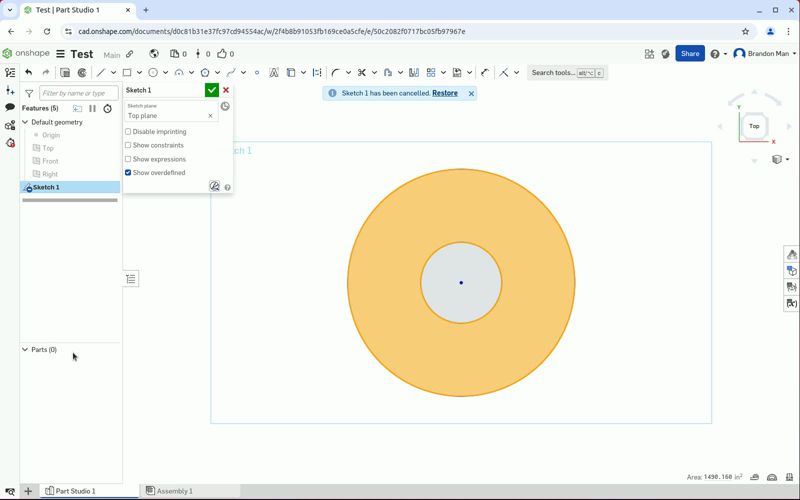
key(shift+e)
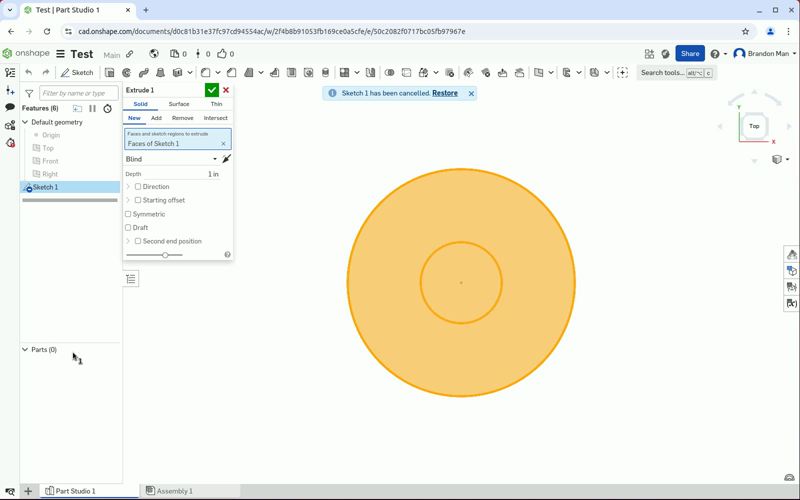
mouse_move(143, 106)
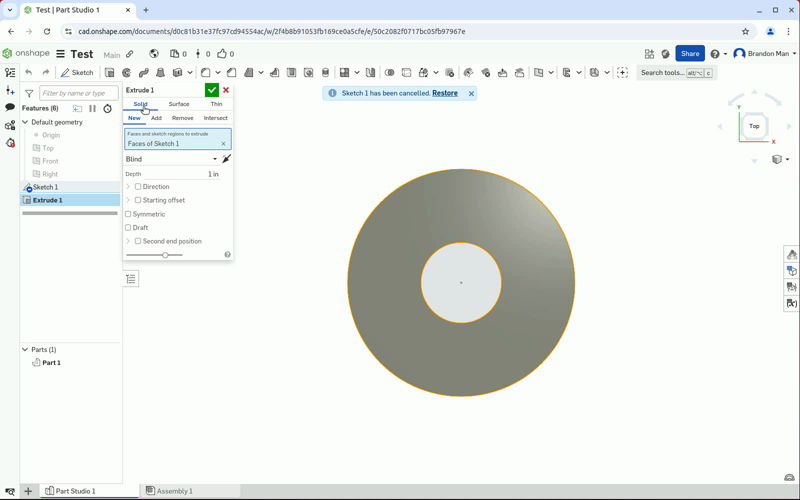
click(143, 106)
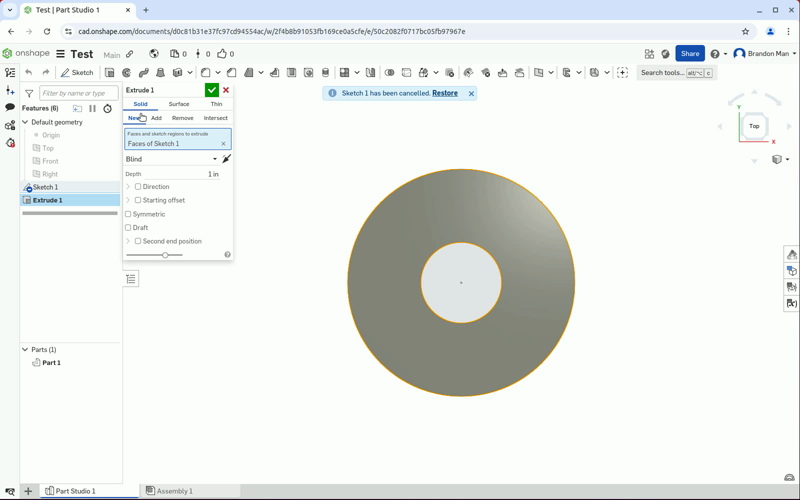
mouse_move(137, 120)
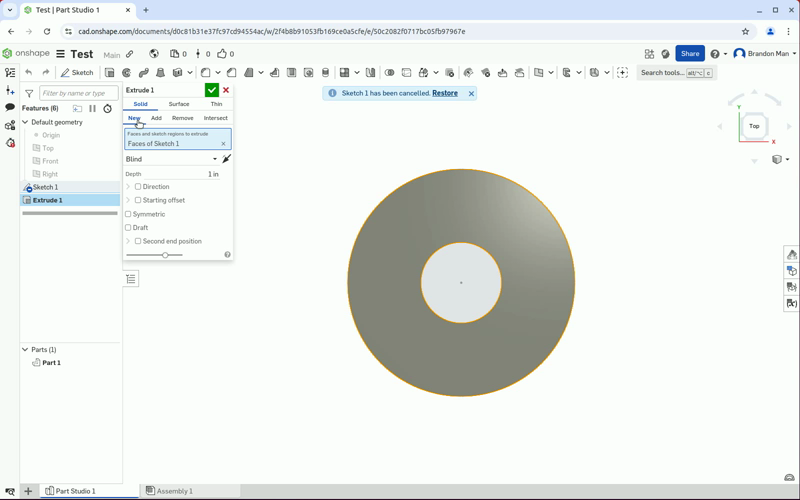
click(137, 120)
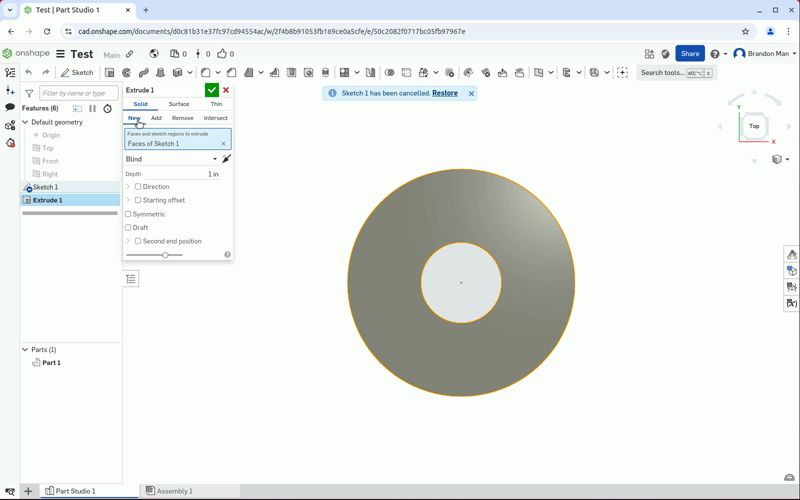
key(tab, 4)
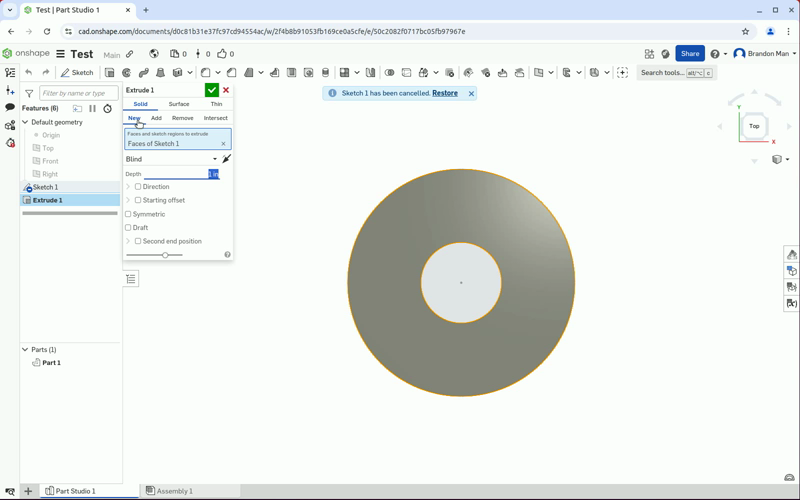
text(12.276)
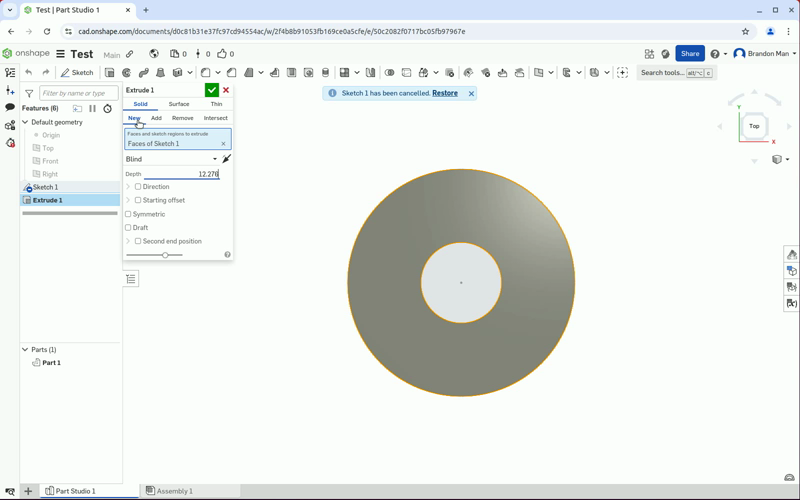
key(enter)
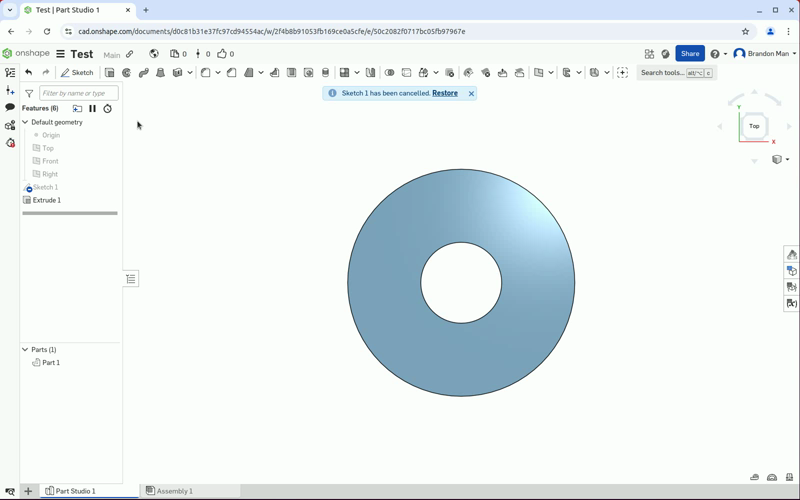
key(shift+h)
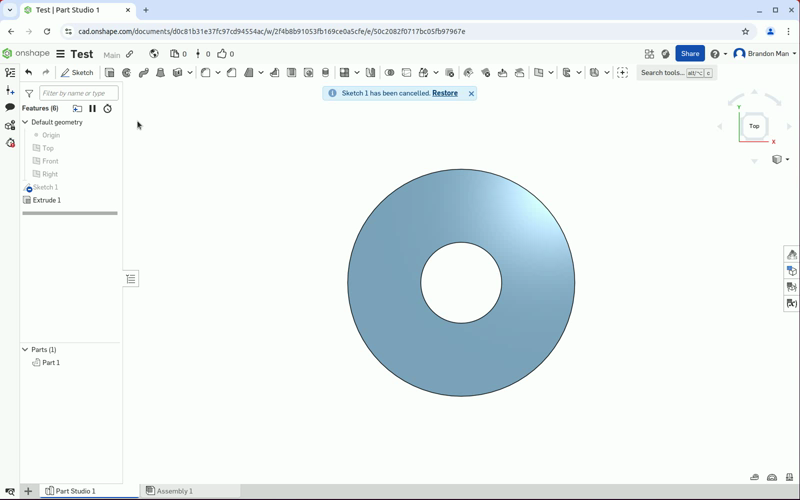
key(shift+h)
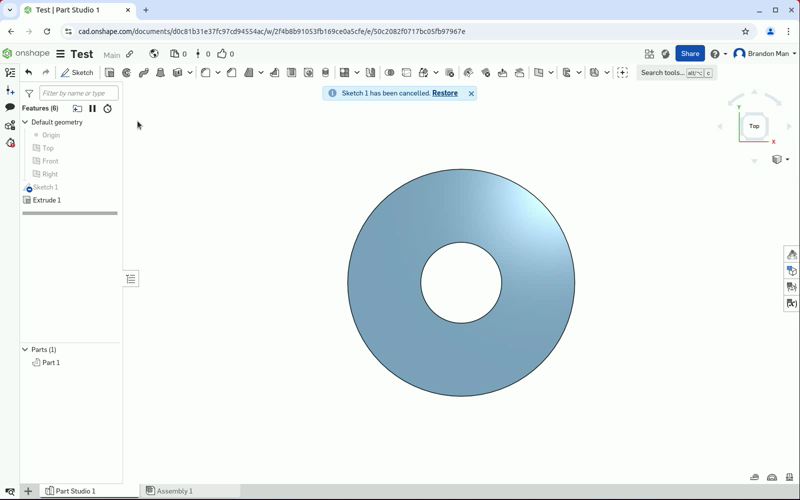
mouse_move(73, 189)
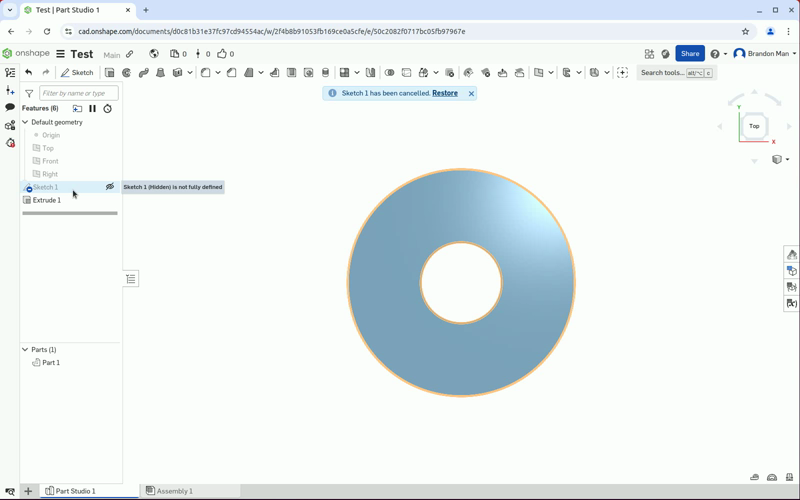
click(73, 189)
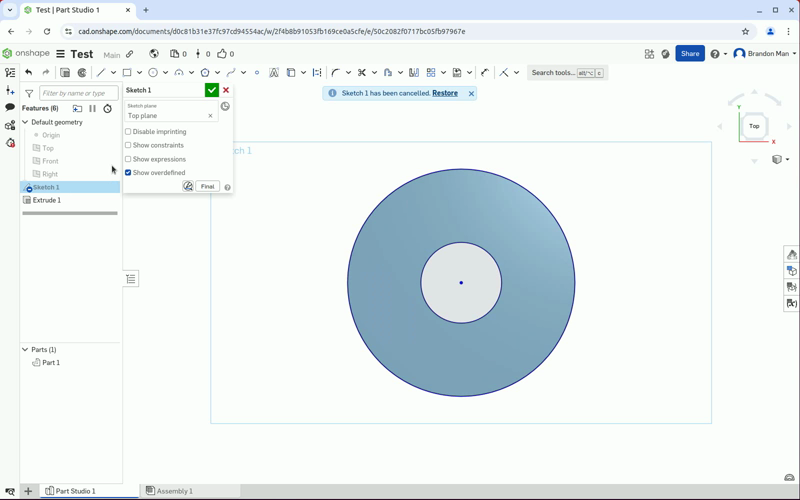
mouse_move(229, 92)
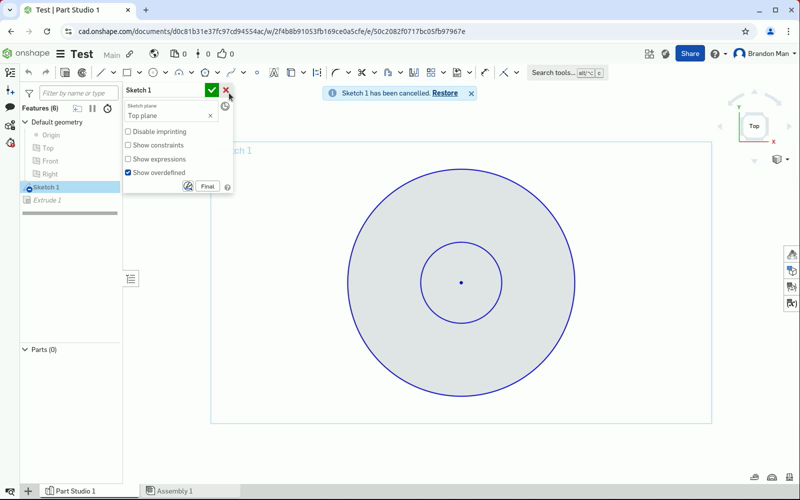
click(229, 92)
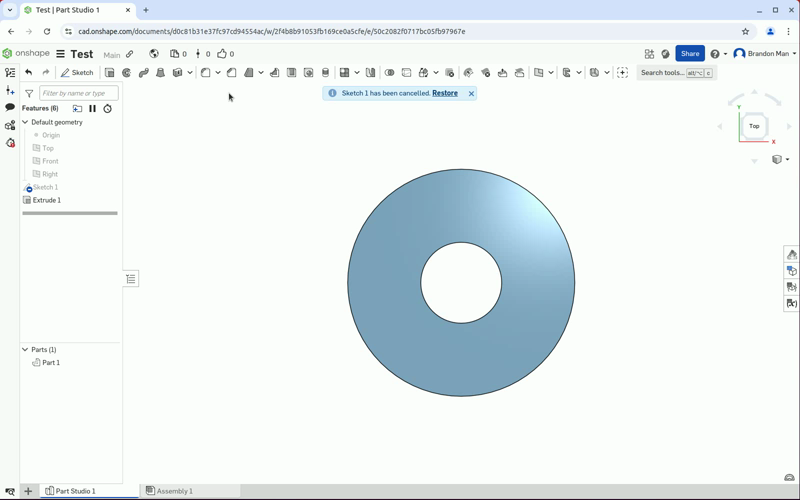
mouse_move(541, 75)
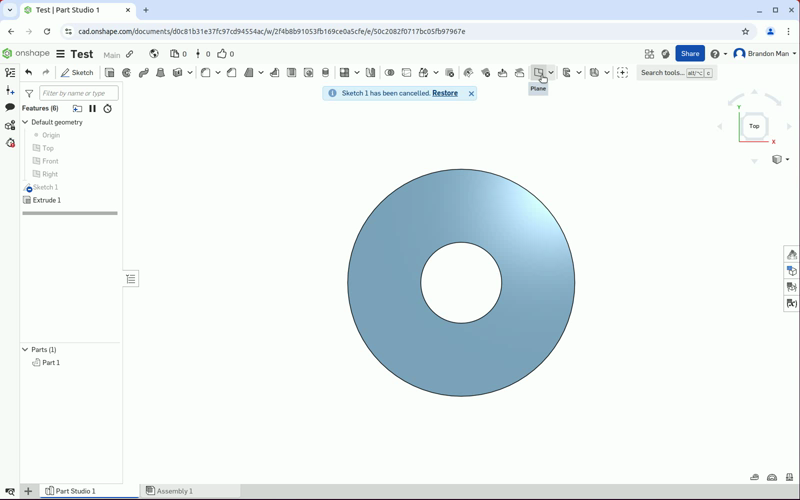
click(541, 75)
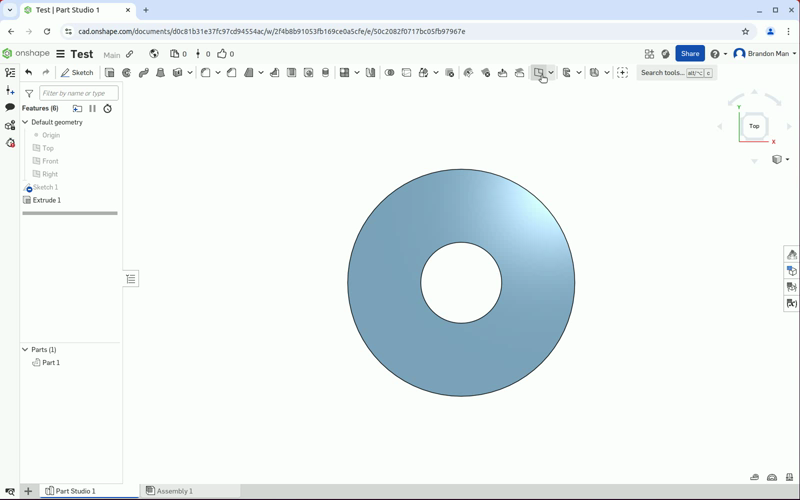
mouse_move(73, 150)
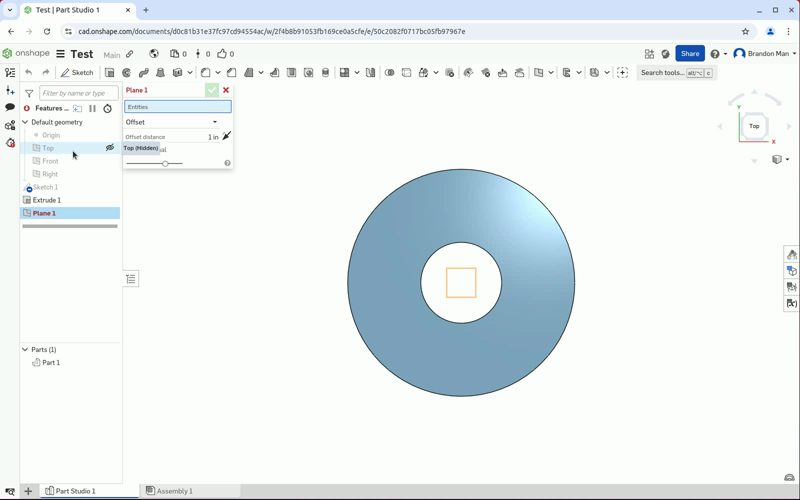
click(73, 150)
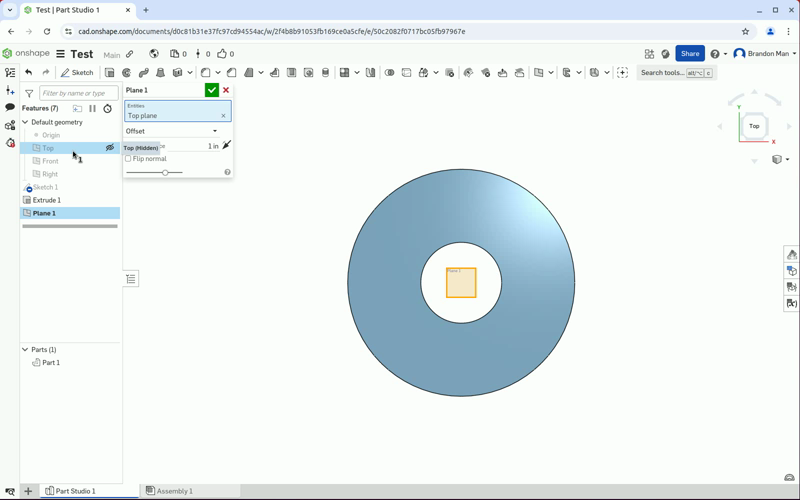
key(tab, 2)
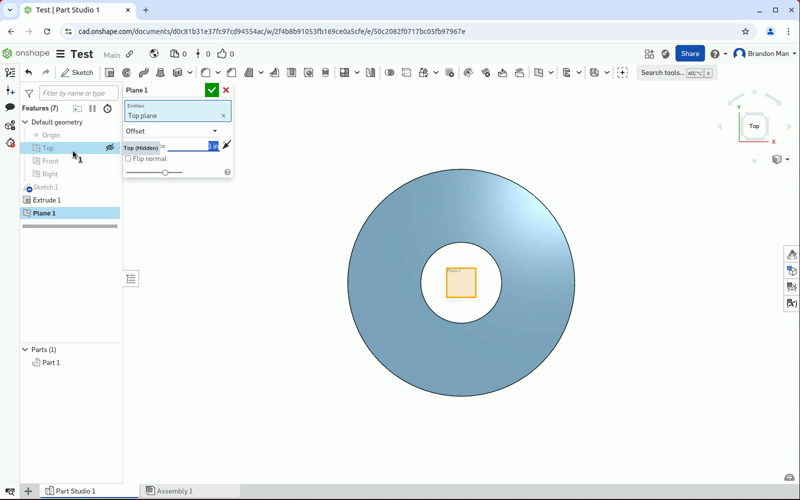
text(12.263)
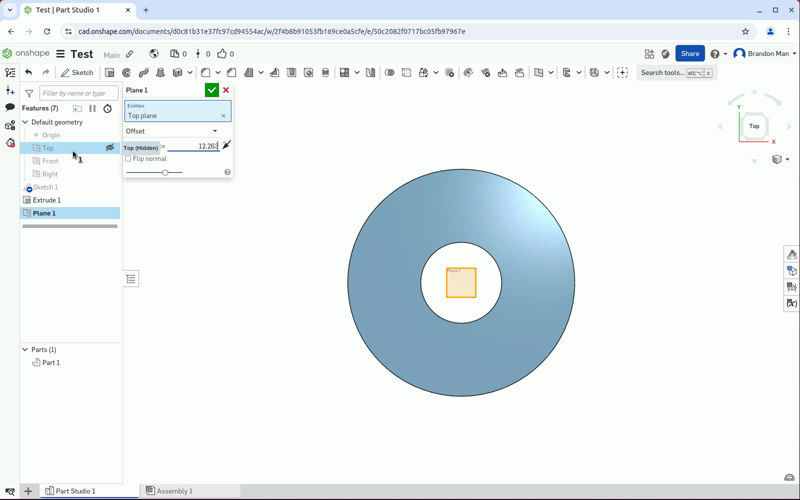
key(enter, 2)
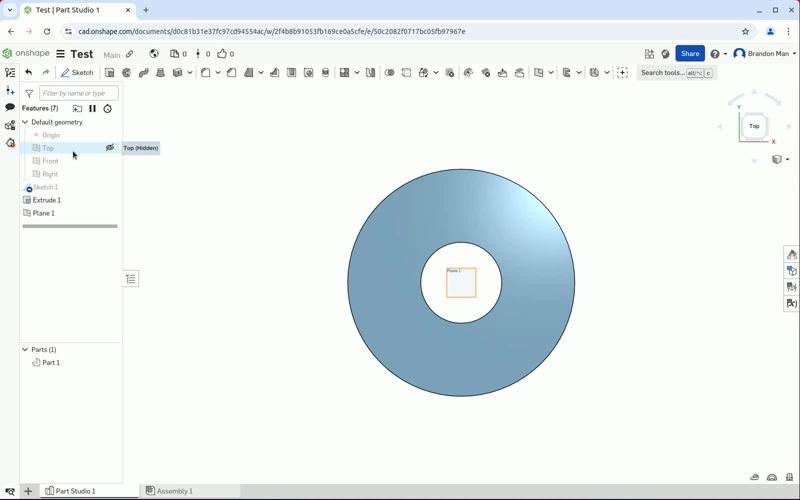
key(shift+s)
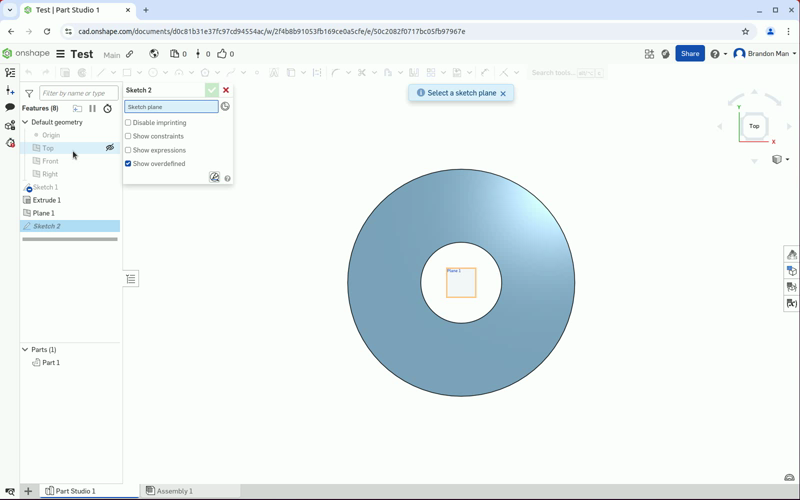
mouse_move(73, 215)
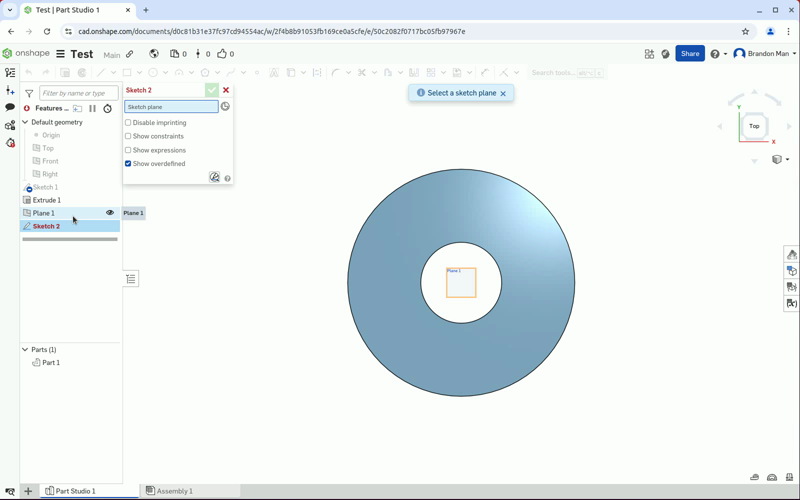
click(73, 215)
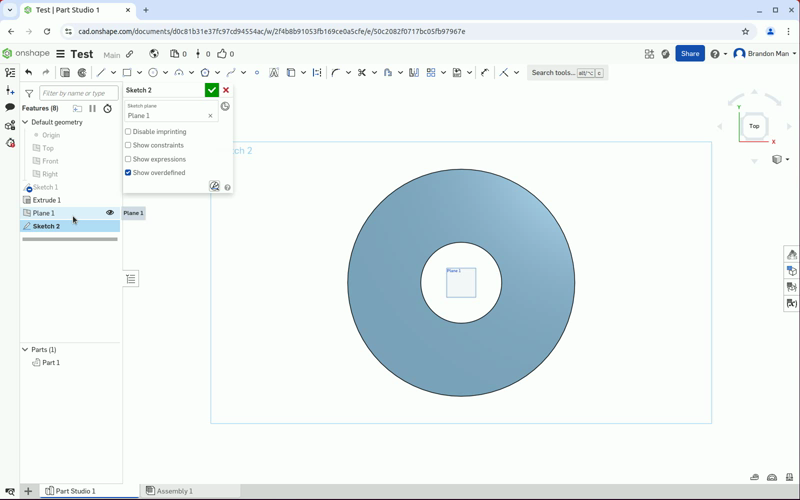
mouse_move(73, 352)
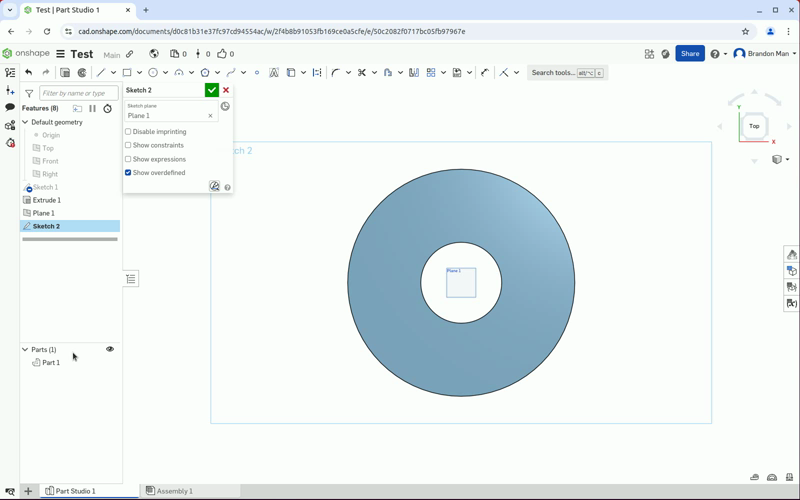
key(y)
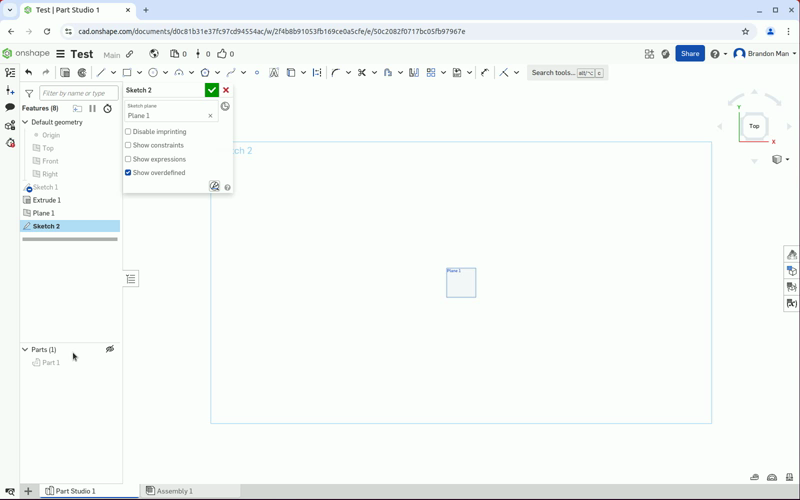
key(c)
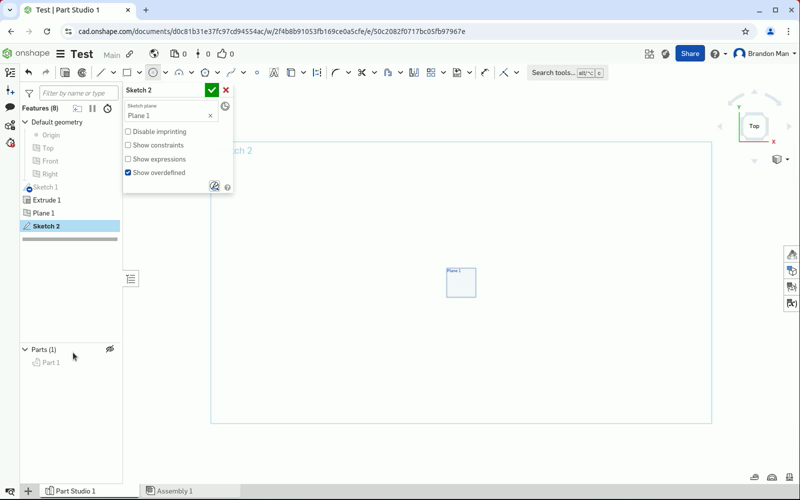
key_down(shift)
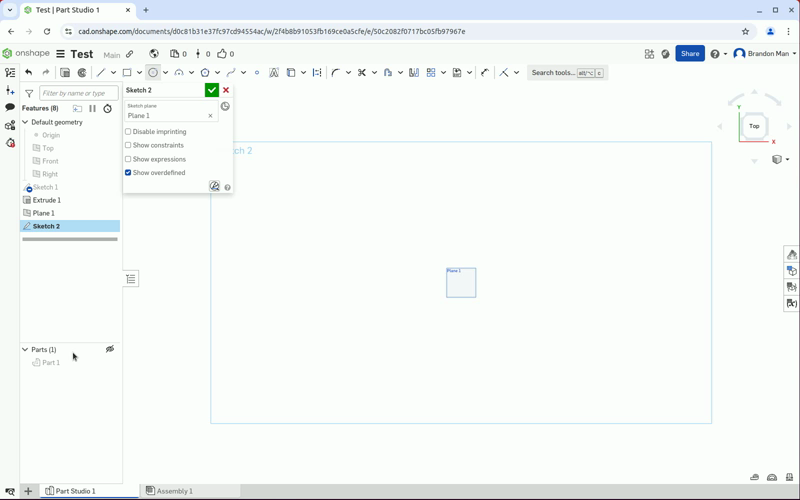
mouse_move(461, 282)
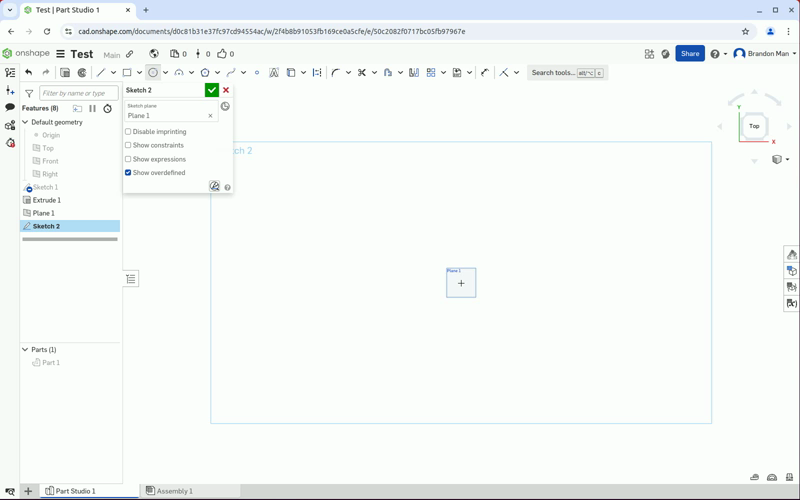
click(461, 282)
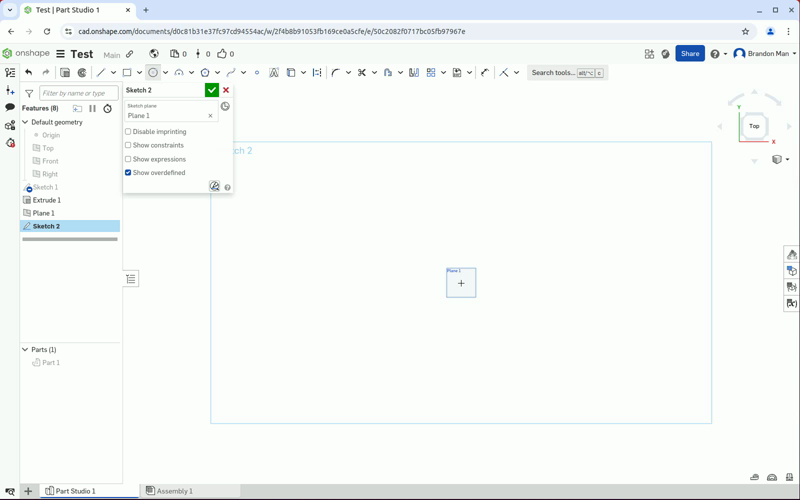
key_up(shift)
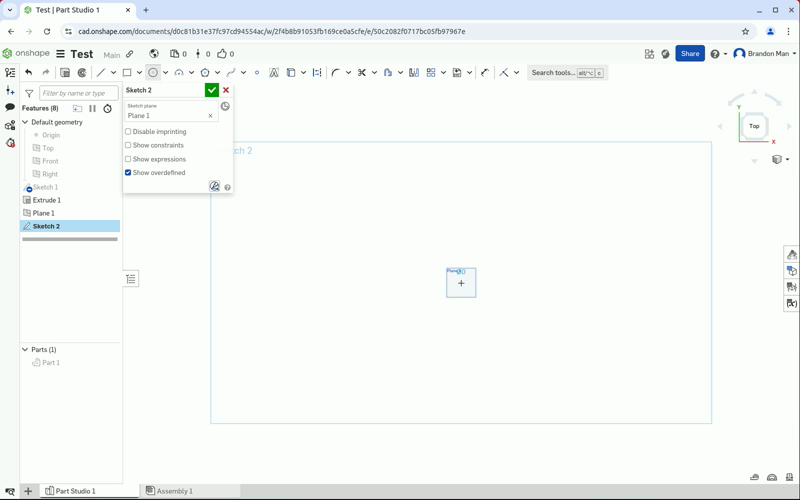
mouse_move(501, 282)
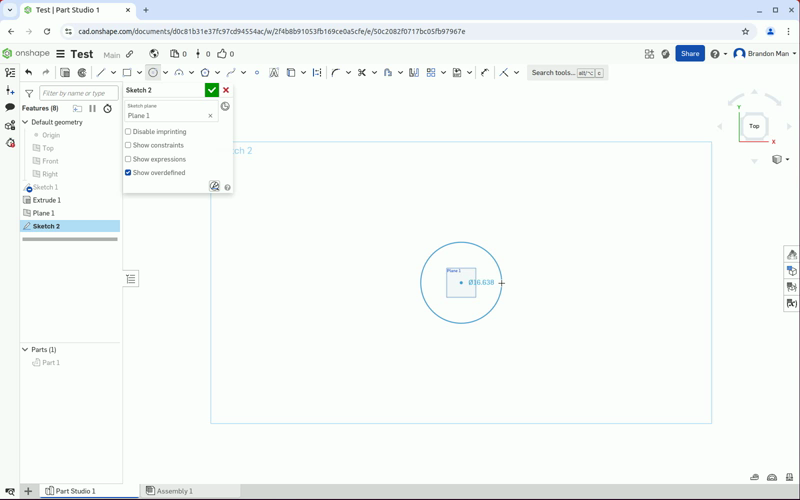
click(501, 282)
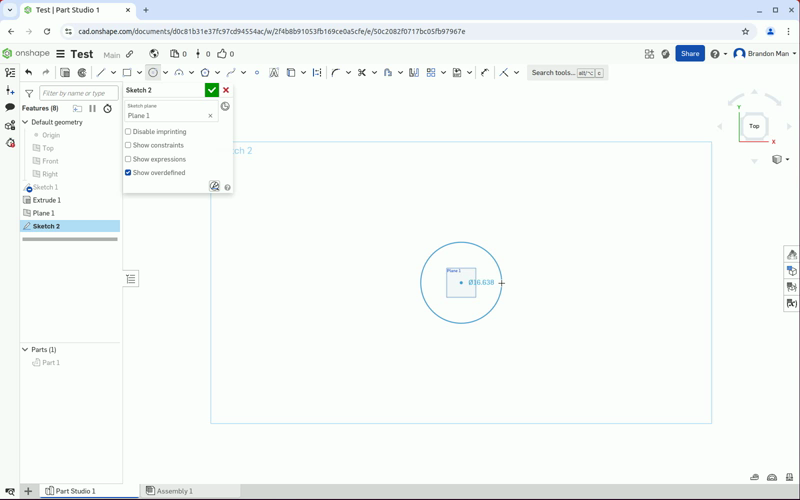
key(esc)
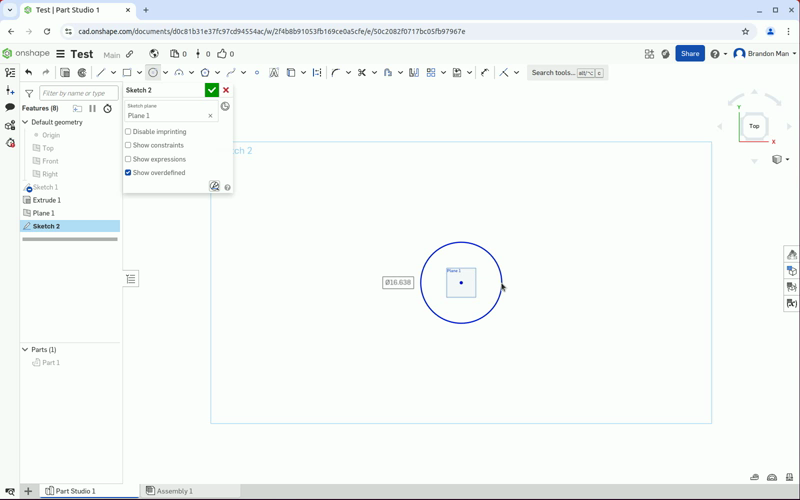
mouse_move(436, 298)
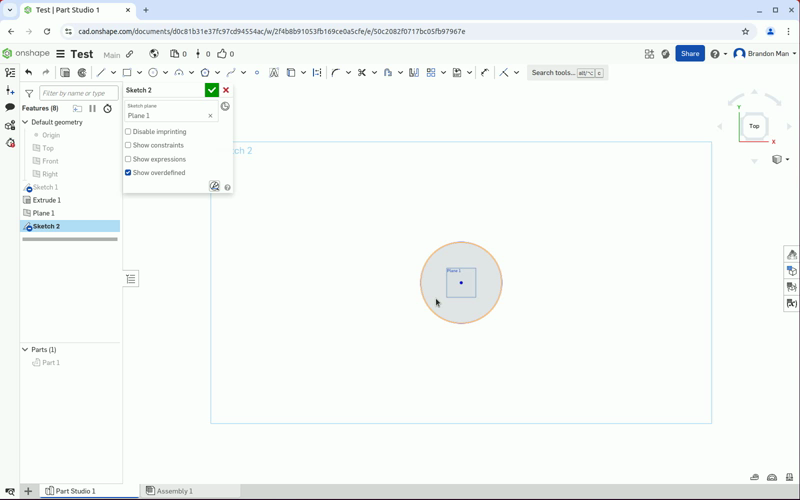
click(436, 298)
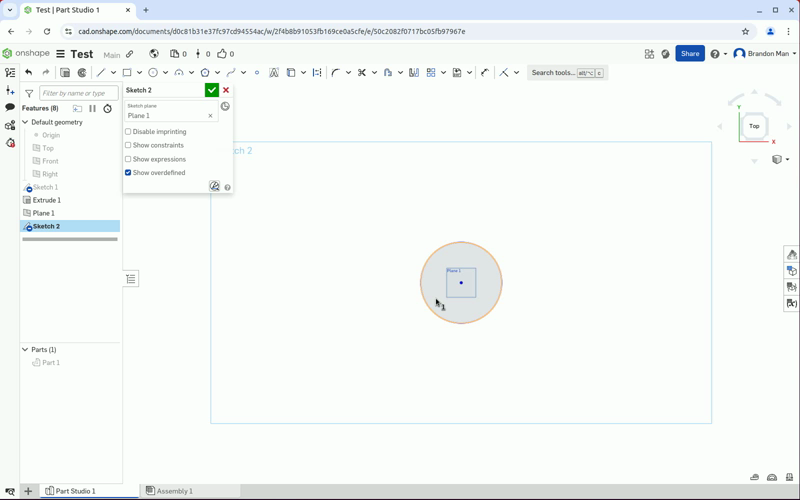
mouse_move(73, 352)
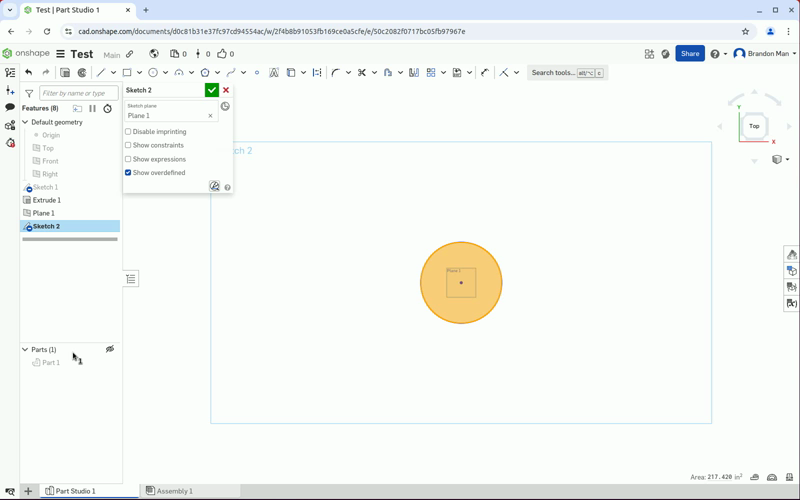
key(shift+y)
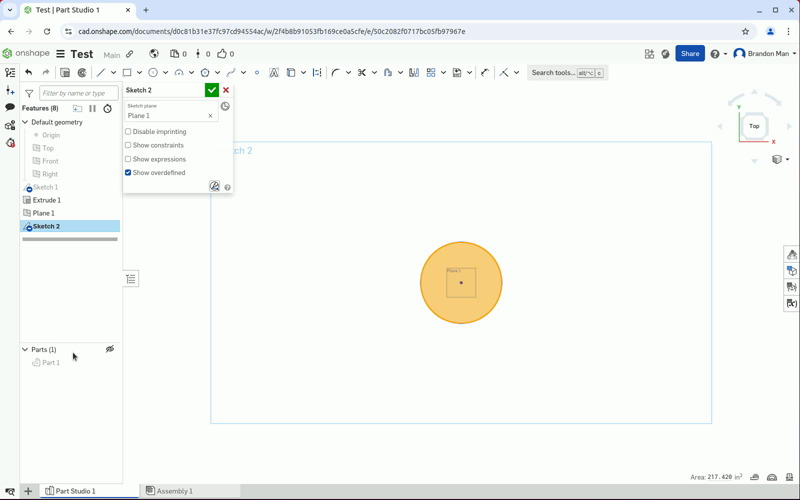
key(shift+e)
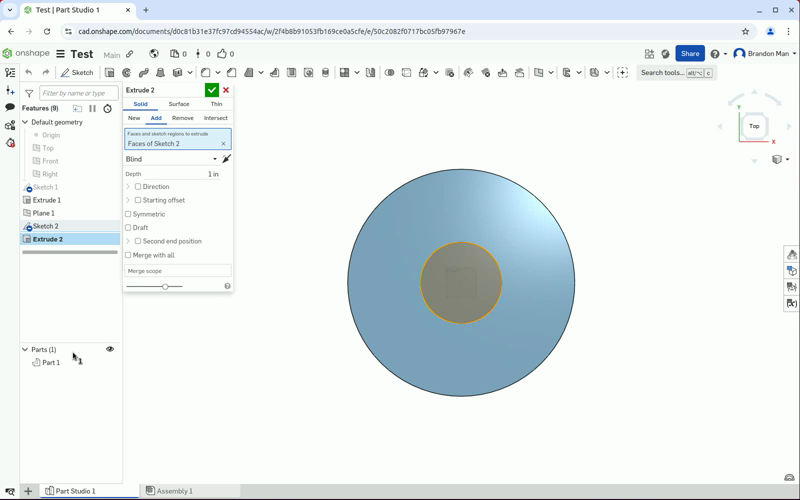
mouse_move(143, 106)
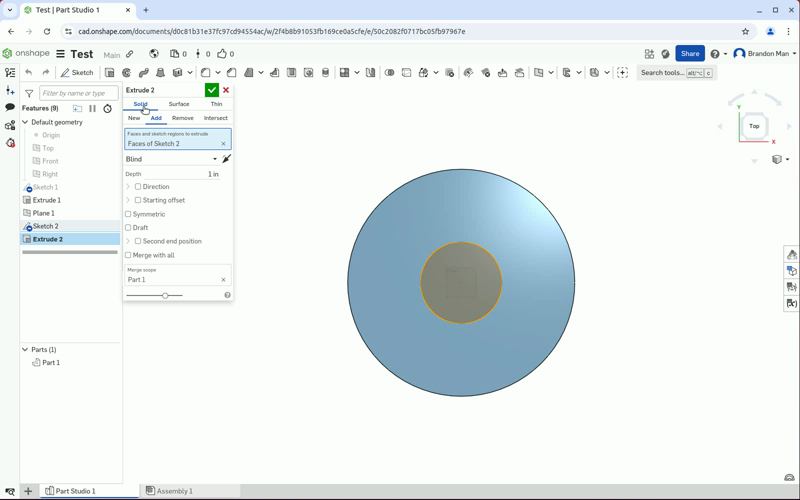
click(143, 106)
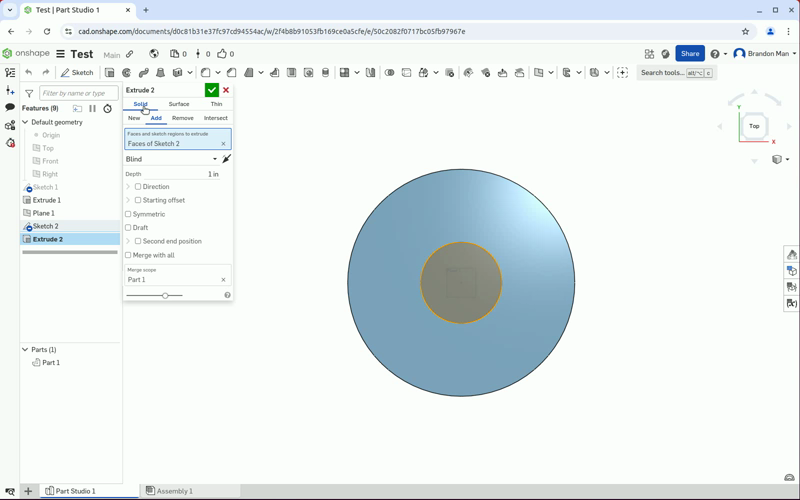
mouse_move(186, 120)
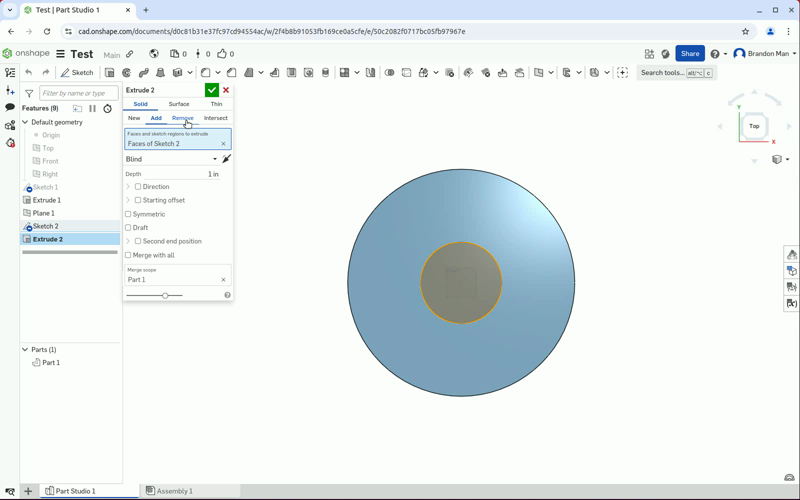
click(186, 120)
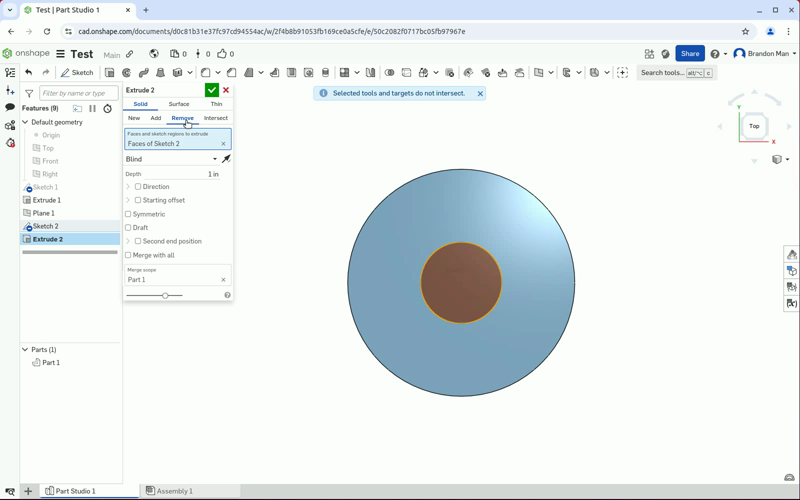
key(tab, 4)
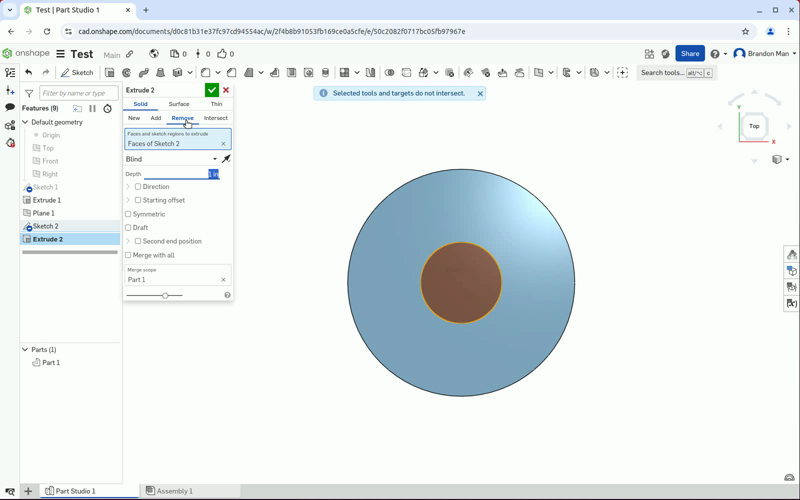
text(1.926)
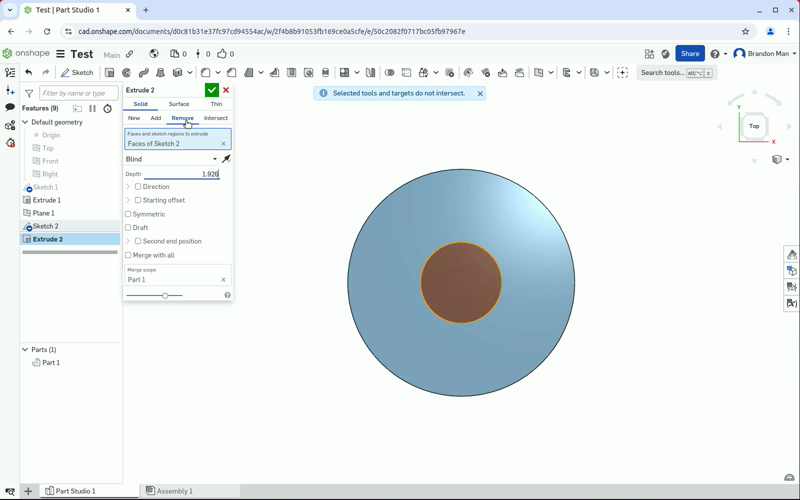
key(tab, 6)
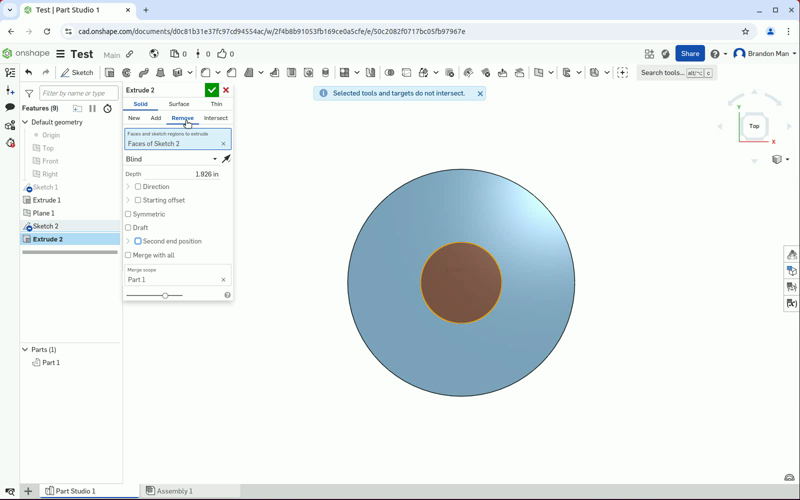
key(space)
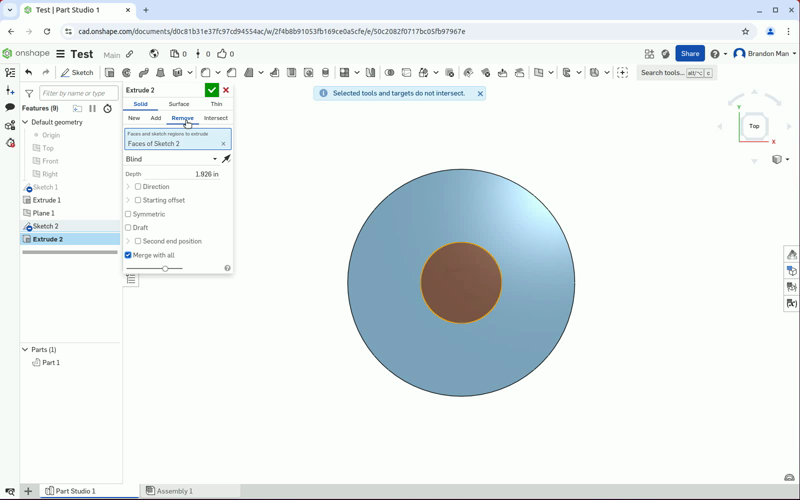
key(enter)
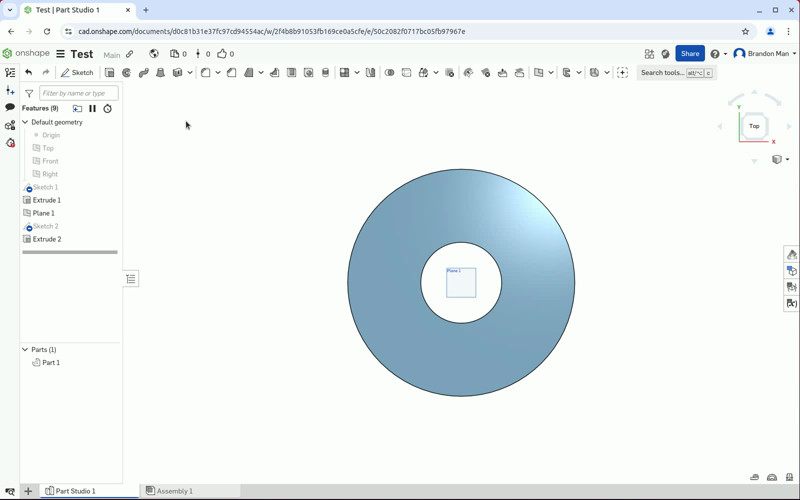
key(shift+h)
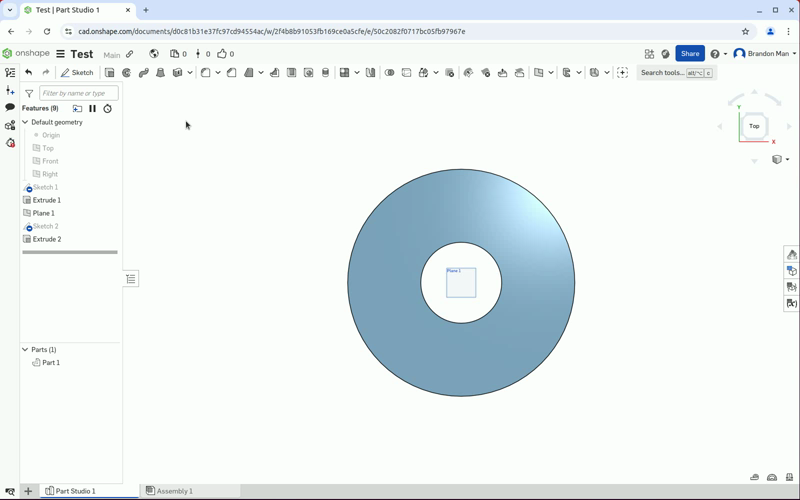
key(shift+h)
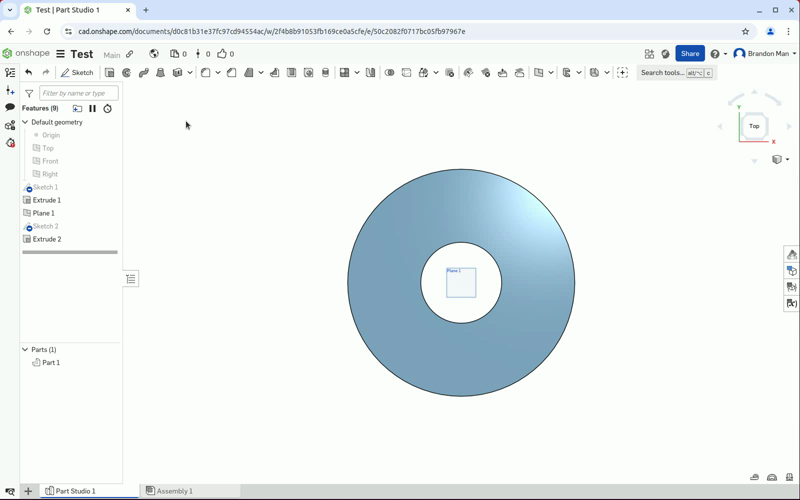
mouse_move(73, 189)
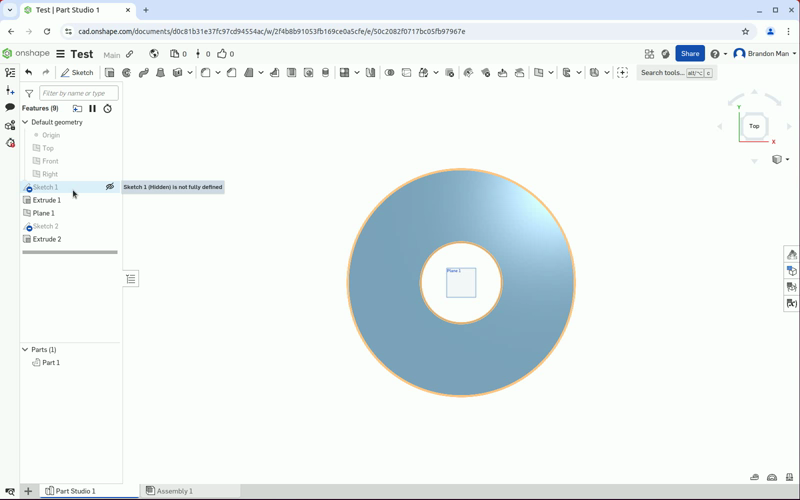
click(73, 189)
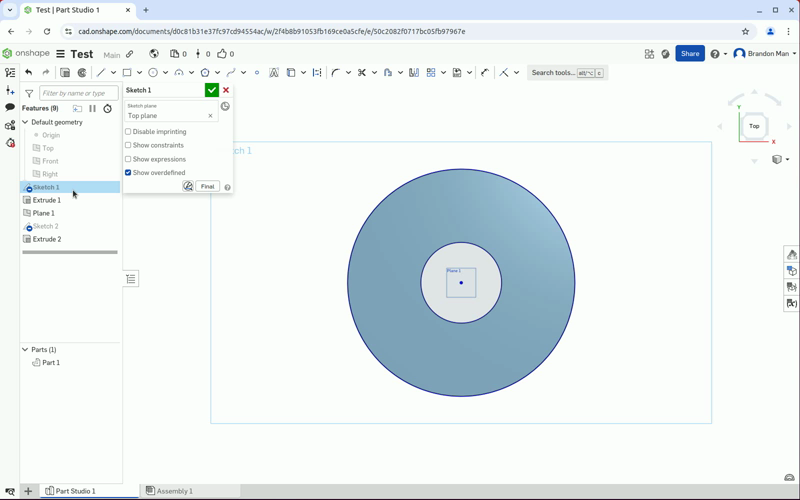
mouse_move(229, 92)
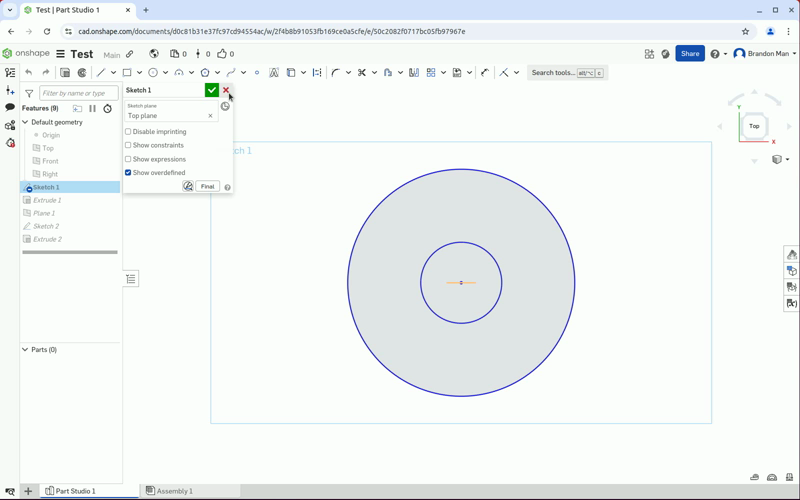
click(229, 92)
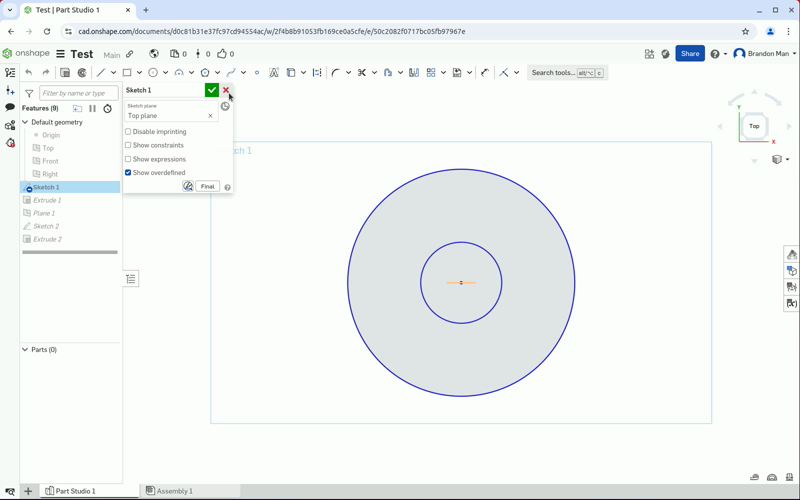
key(shift+s)
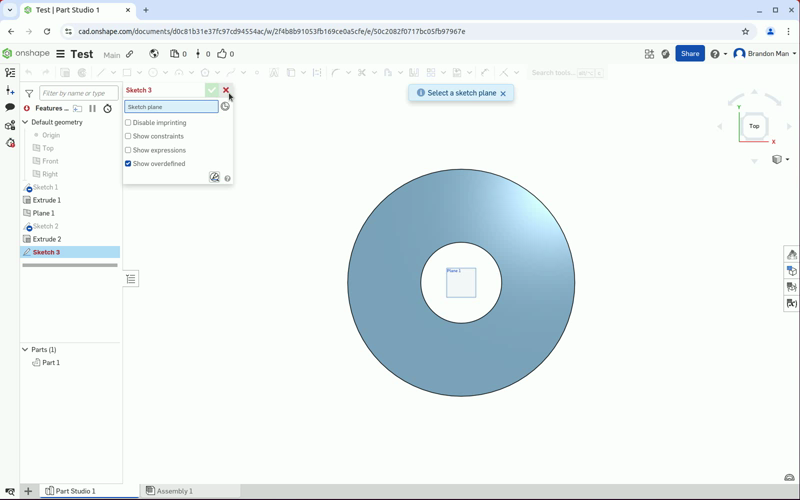
mouse_move(73, 215)
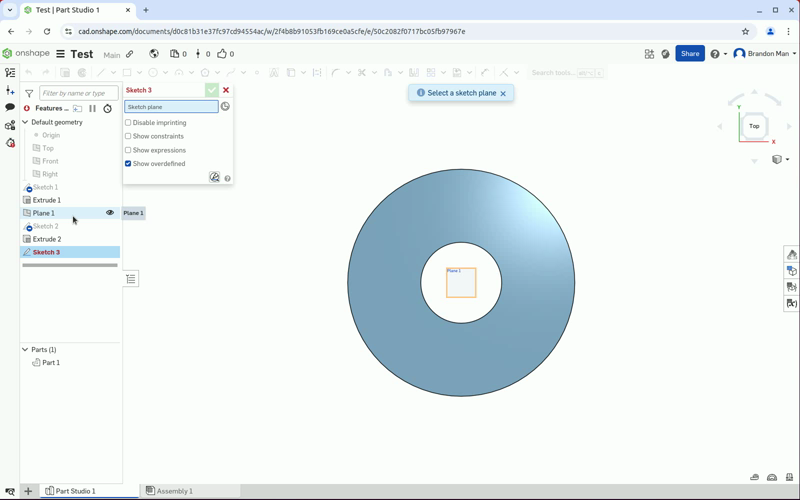
click(73, 215)
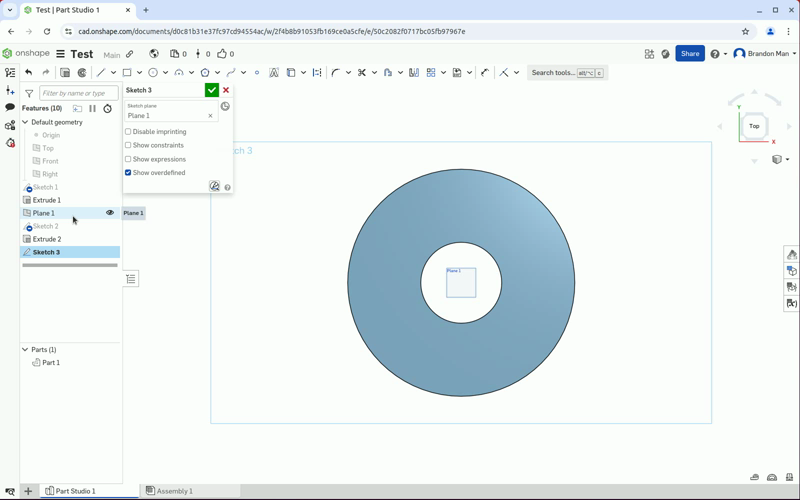
mouse_move(73, 352)
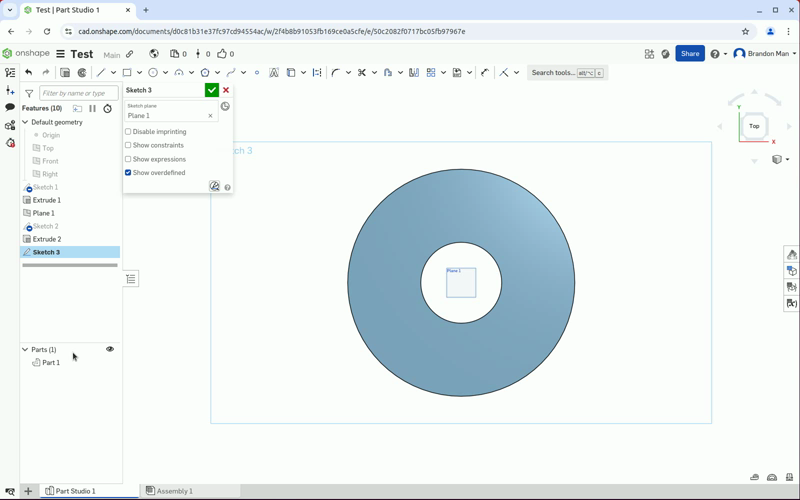
key(y)
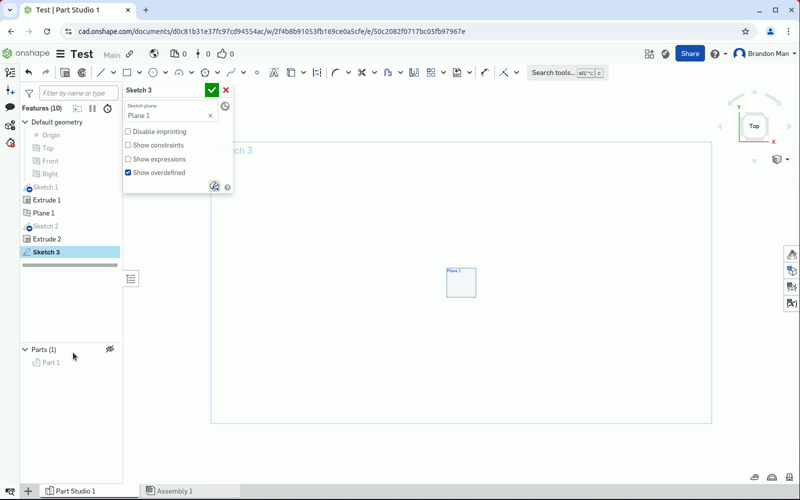
key(c)
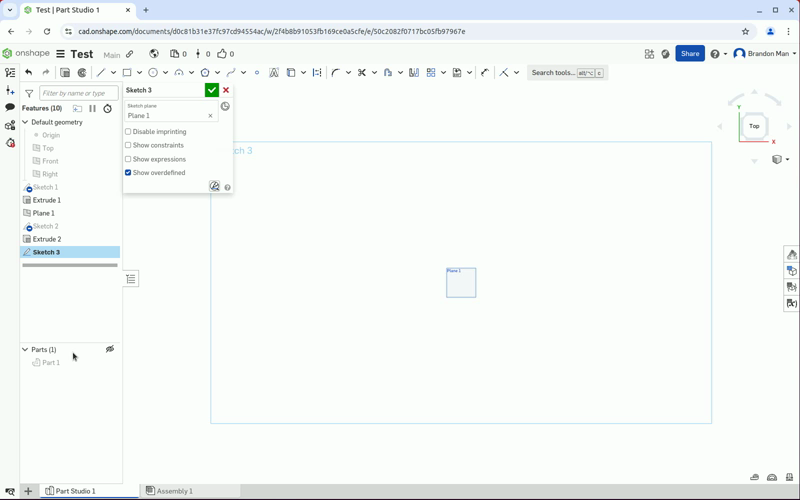
key_down(shift)
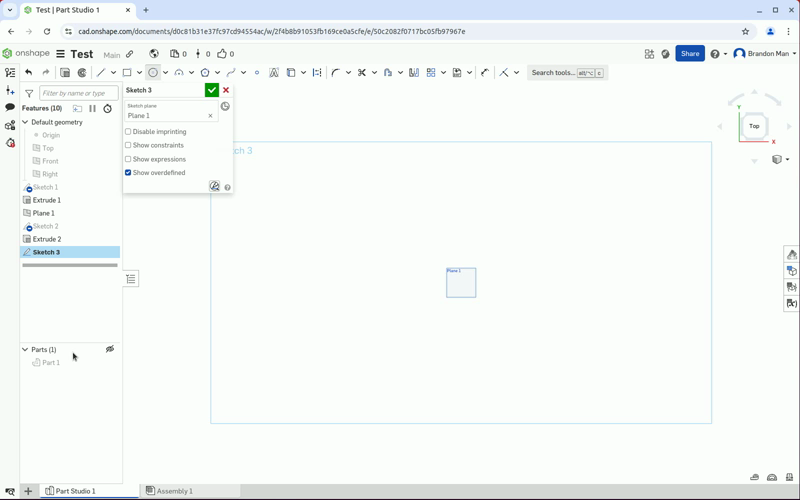
mouse_move(461, 282)
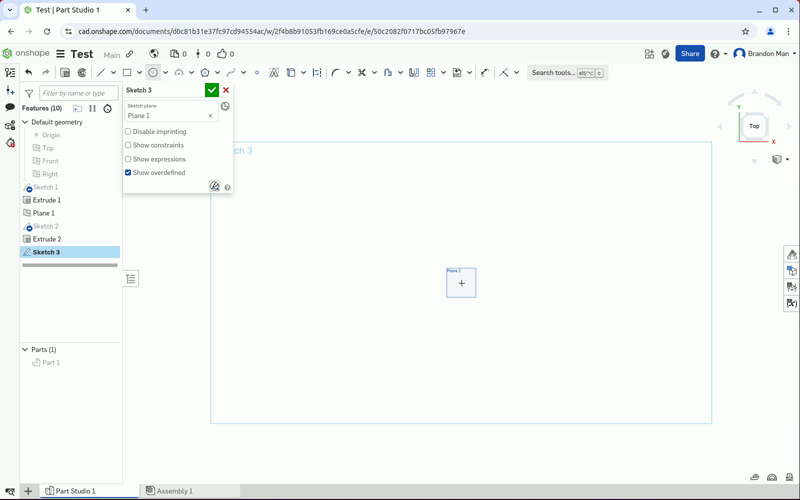
click(461, 282)
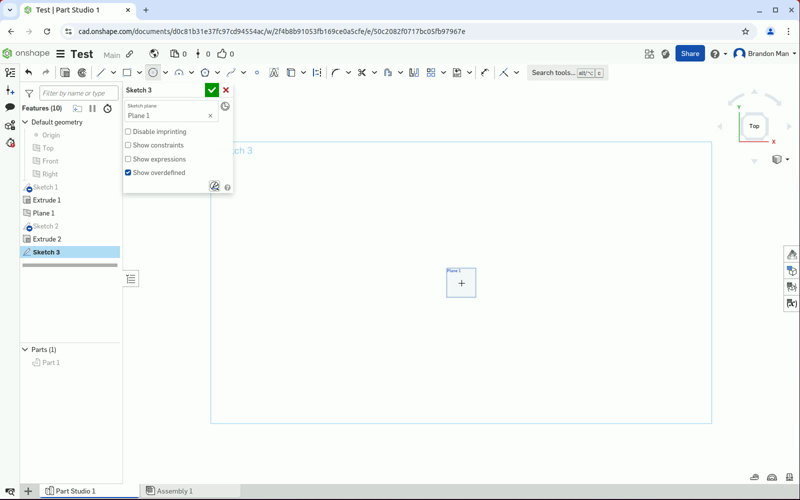
key_up(shift)
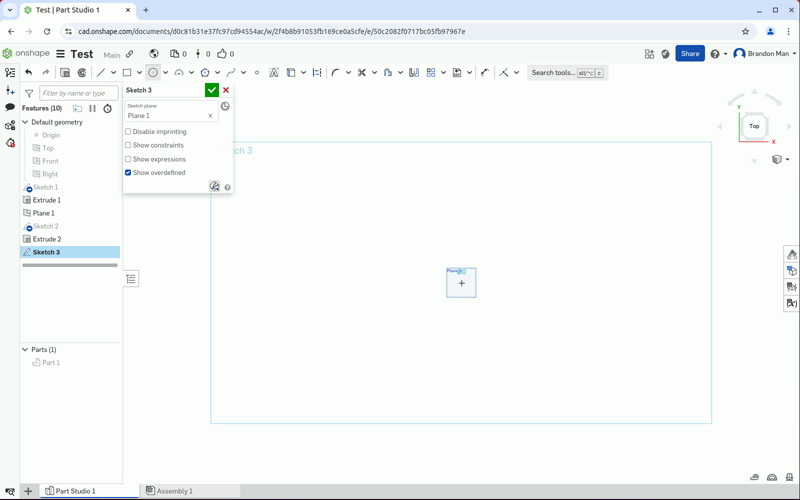
mouse_move(512, 282)
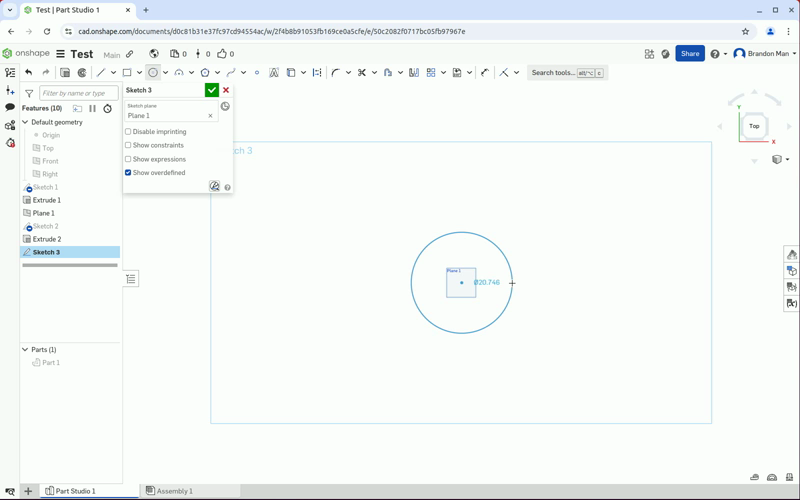
click(512, 282)
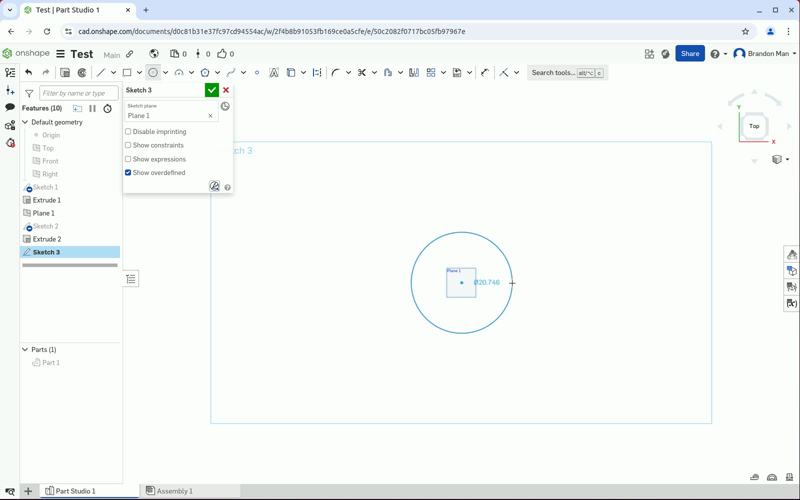
key(esc)
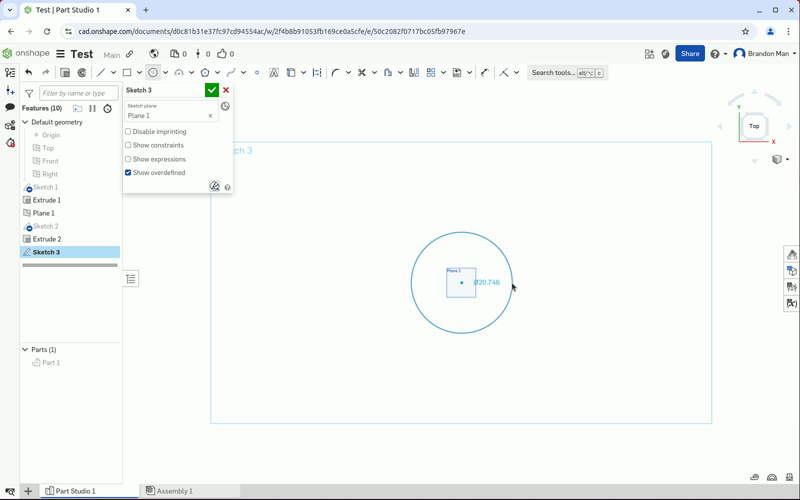
key(c)
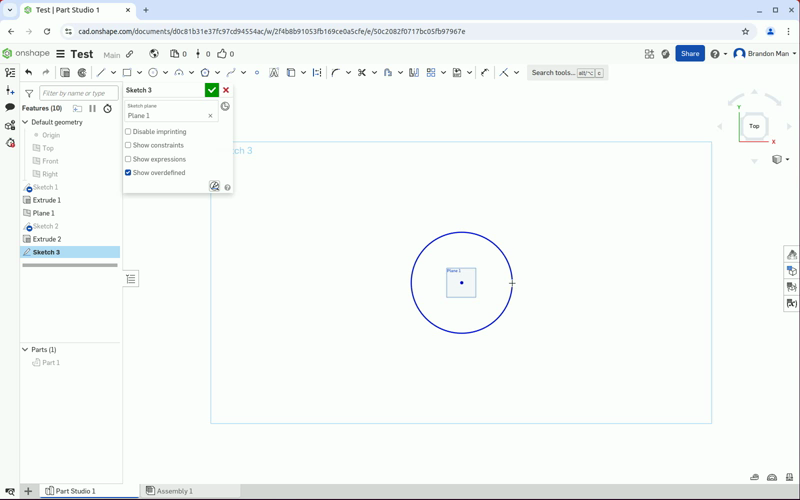
key_down(shift)
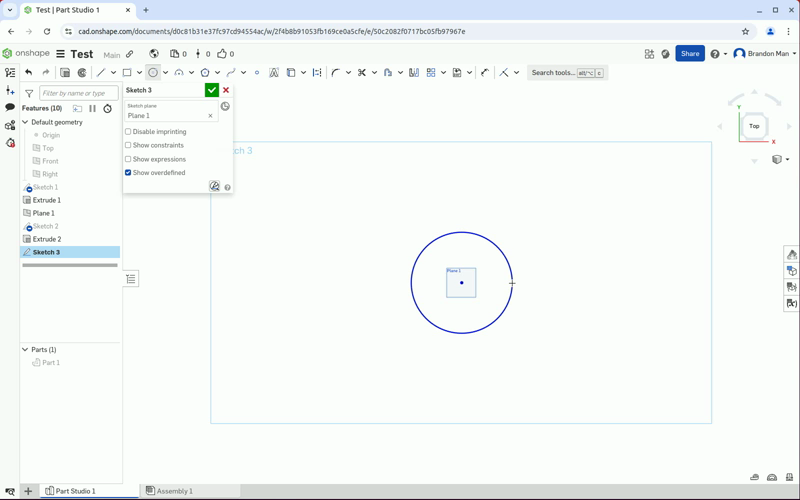
mouse_move(461, 282)
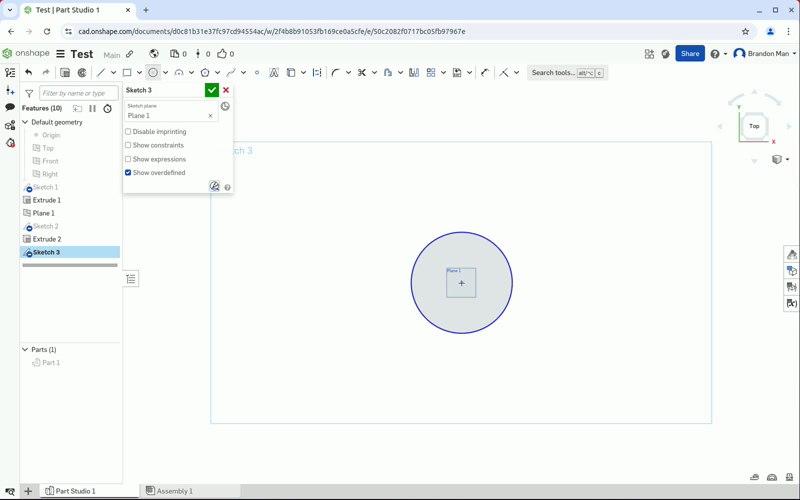
click(461, 282)
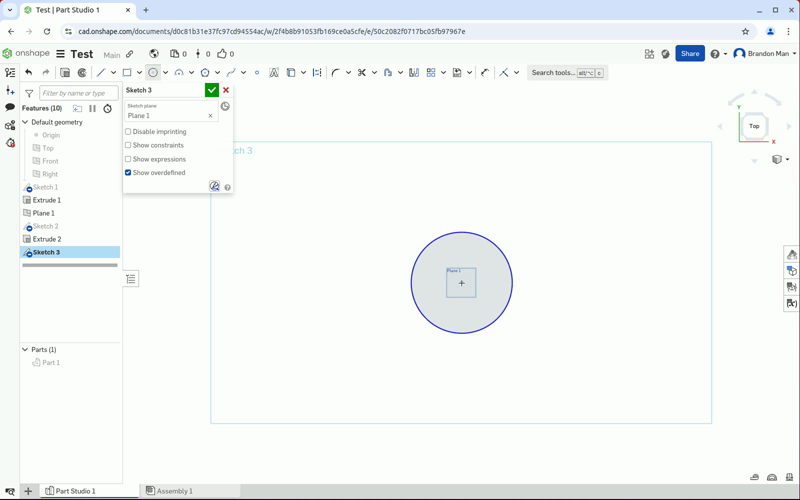
key_up(shift)
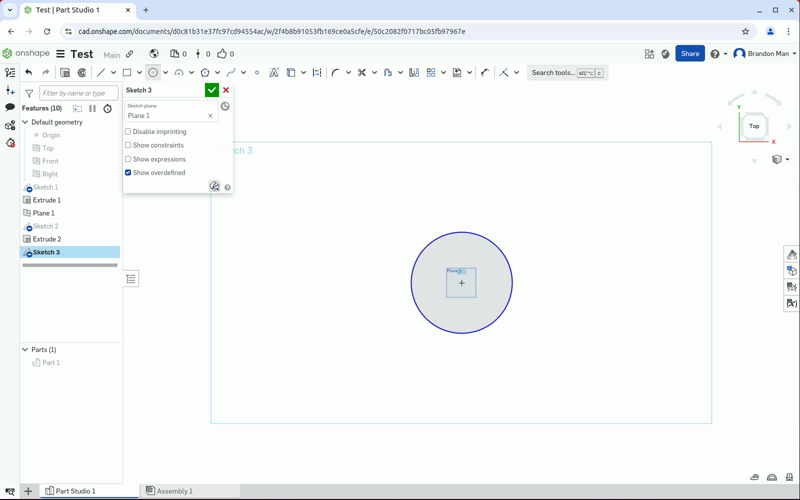
mouse_move(501, 282)
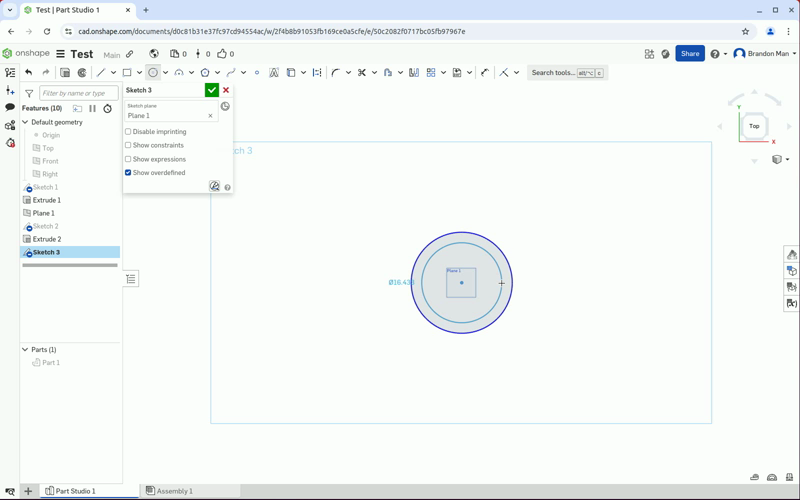
click(501, 282)
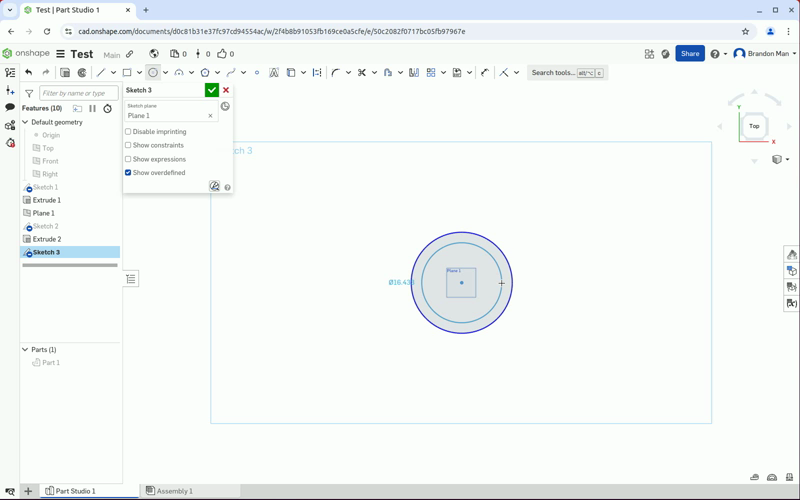
key(esc)
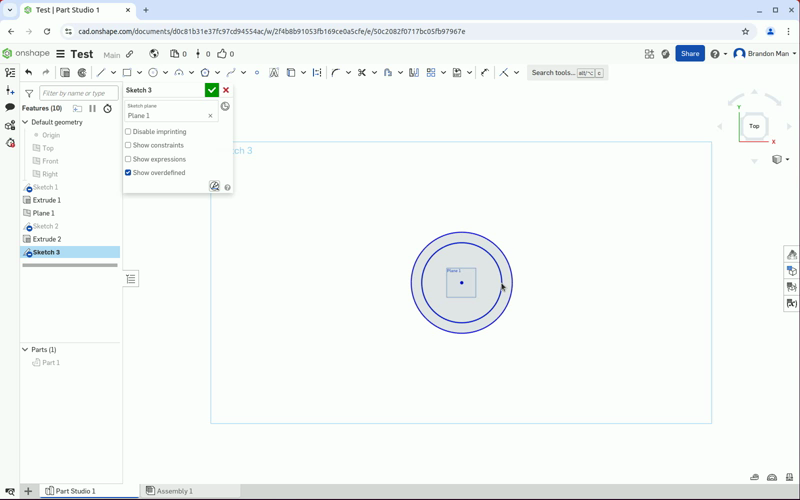
mouse_move(475, 328)
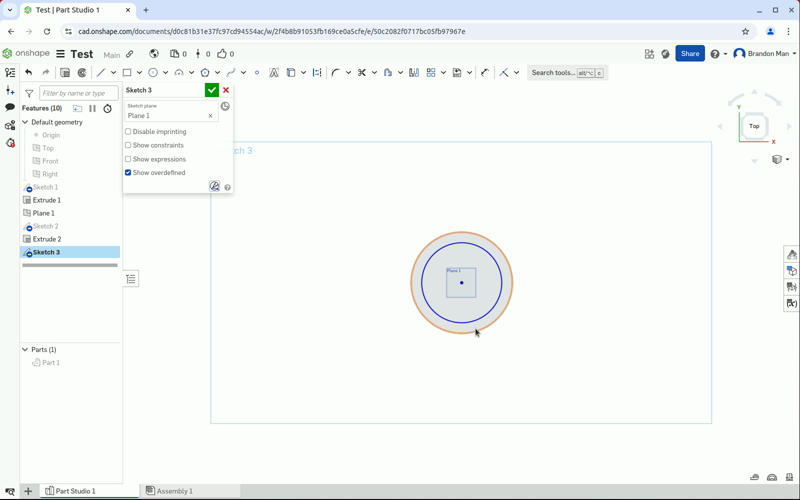
click(475, 328)
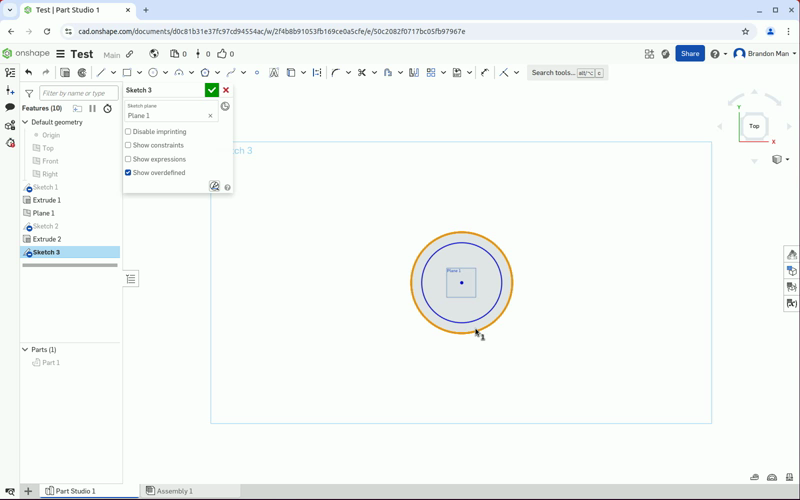
mouse_move(73, 352)
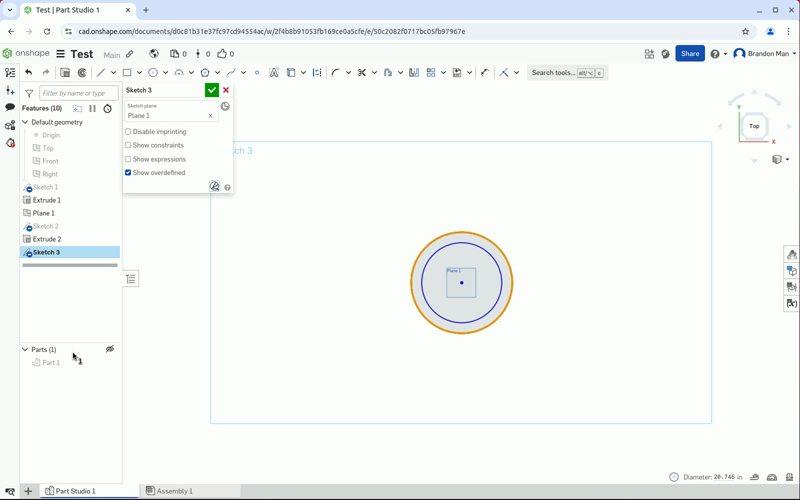
key(shift+y)
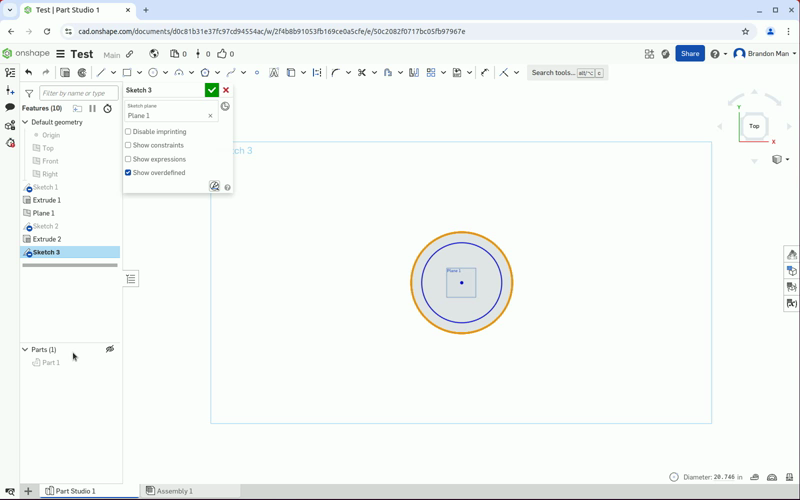
key(shift+e)
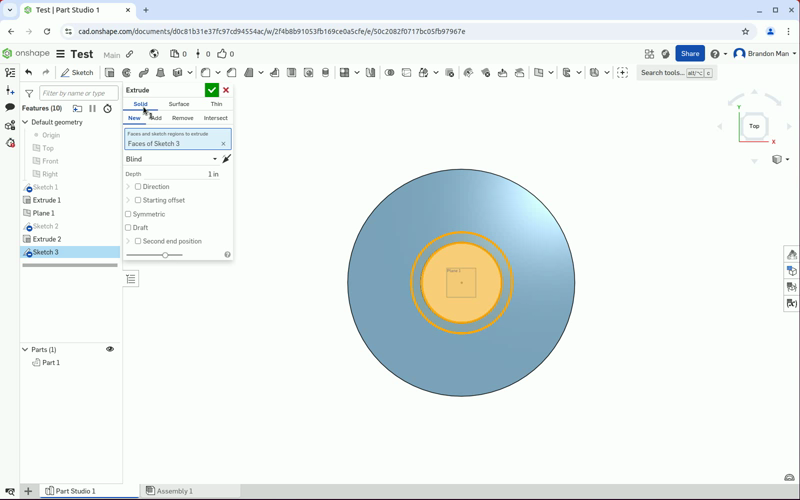
mouse_move(143, 106)
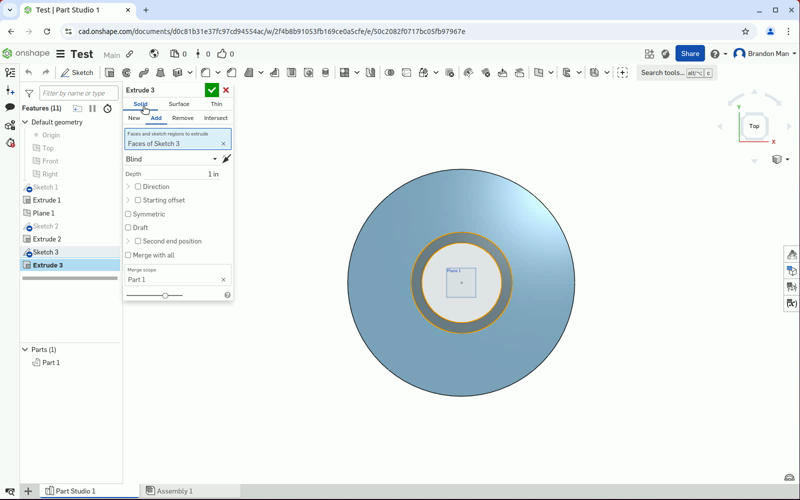
click(143, 106)
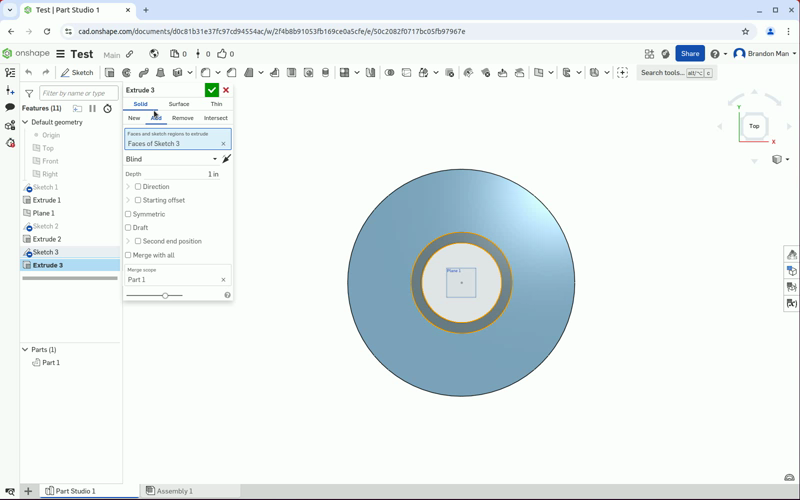
mouse_move(186, 120)
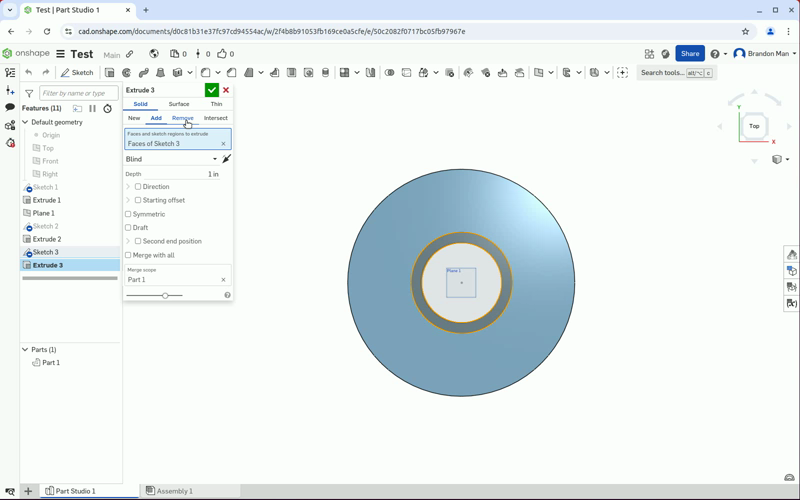
click(186, 120)
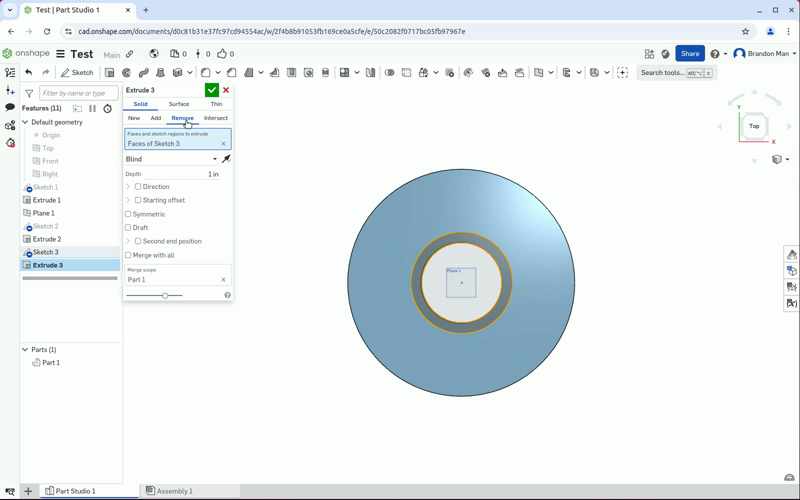
key(tab, 4)
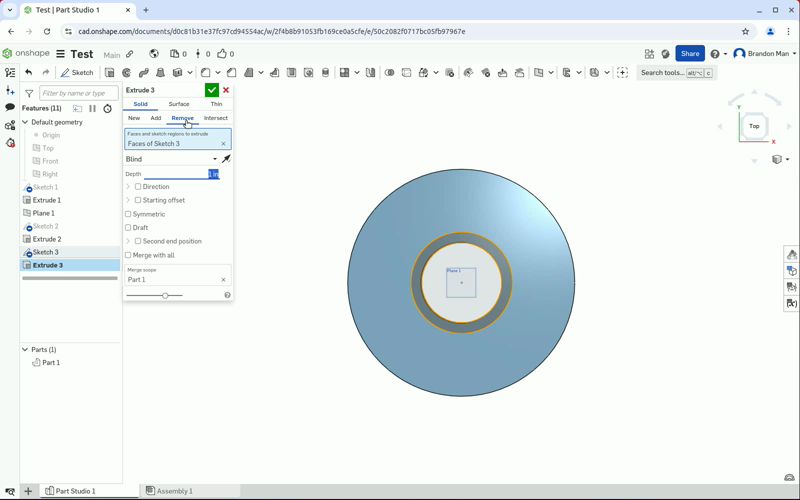
text(1.926)
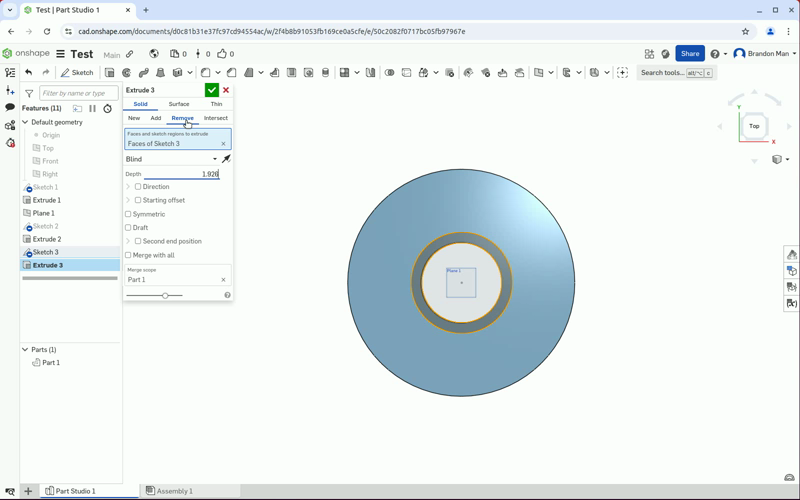
key(tab, 6)
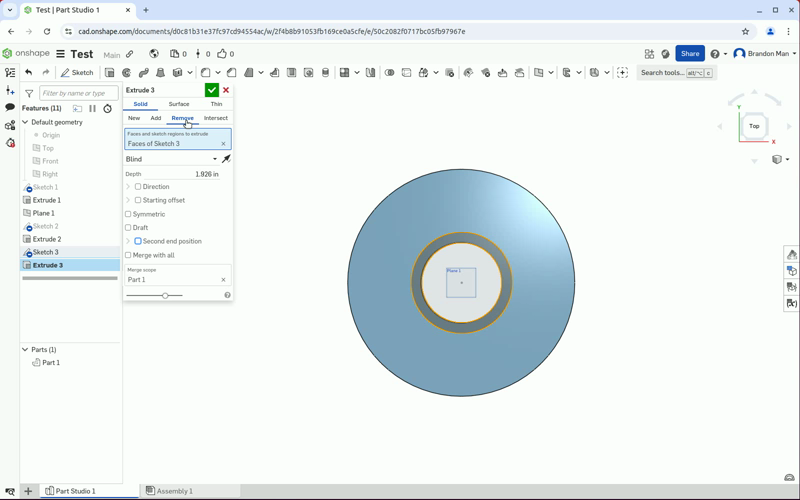
key(space)
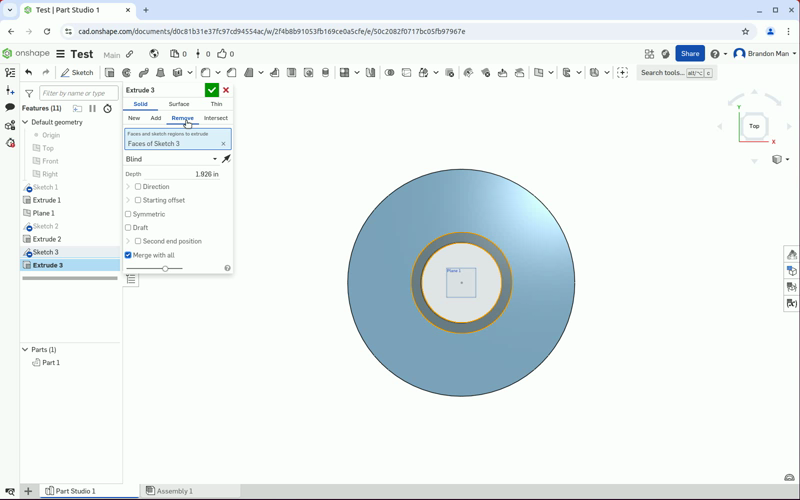
key(enter)
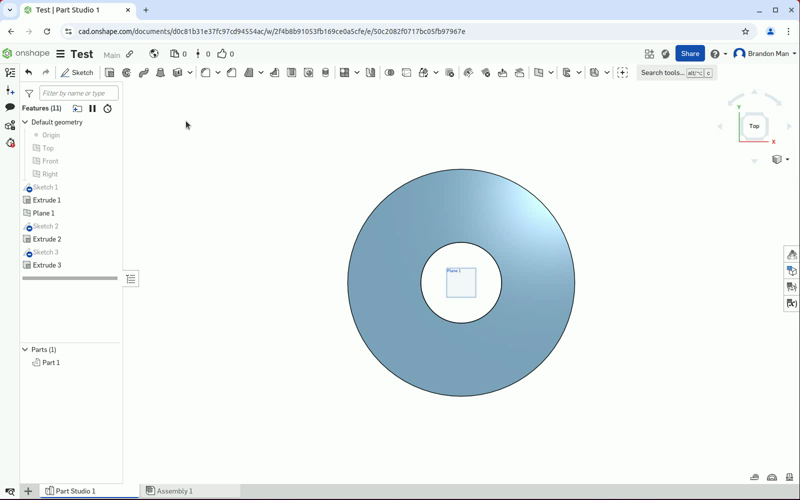
key(shift+h)
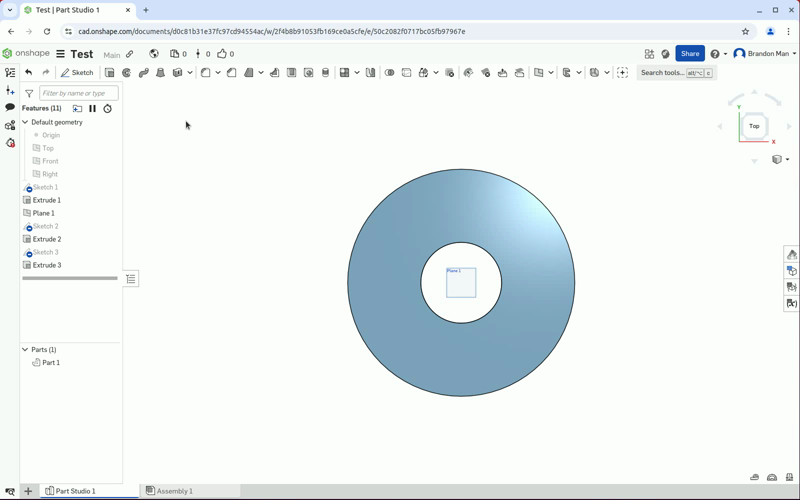
key(shift+h)
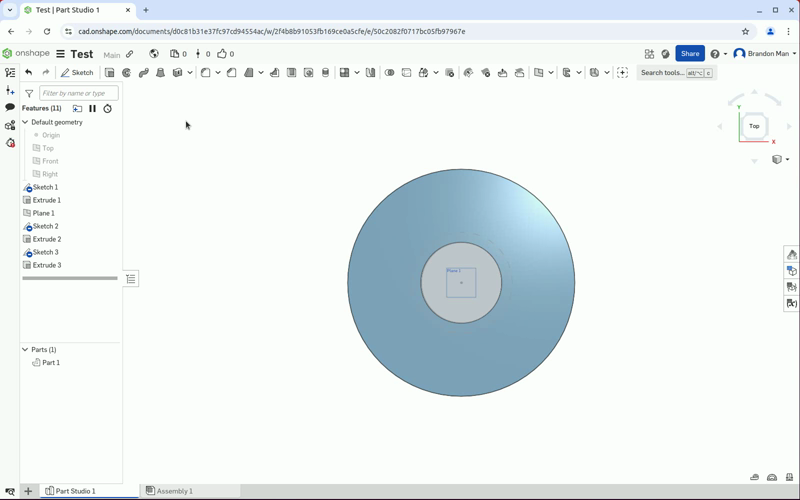
key(shift+7)
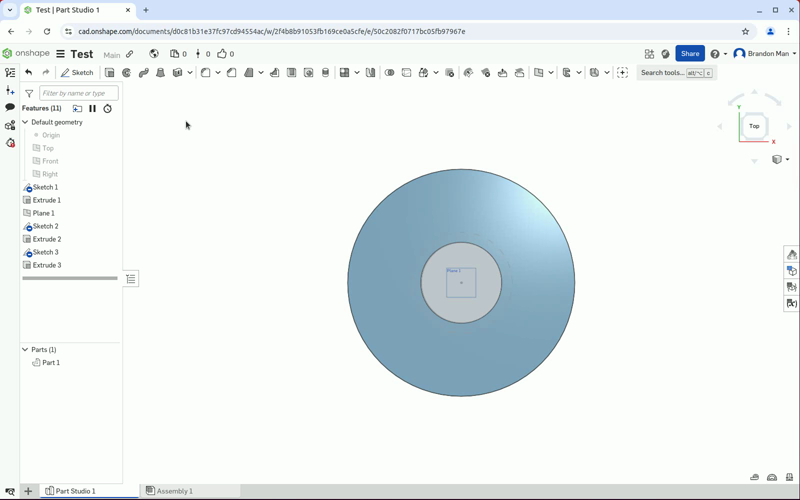
key(up, 3)
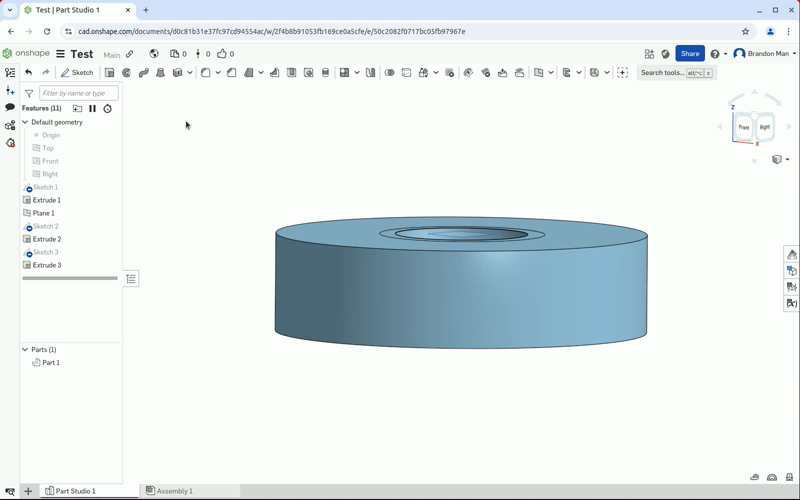
key(left, 3)
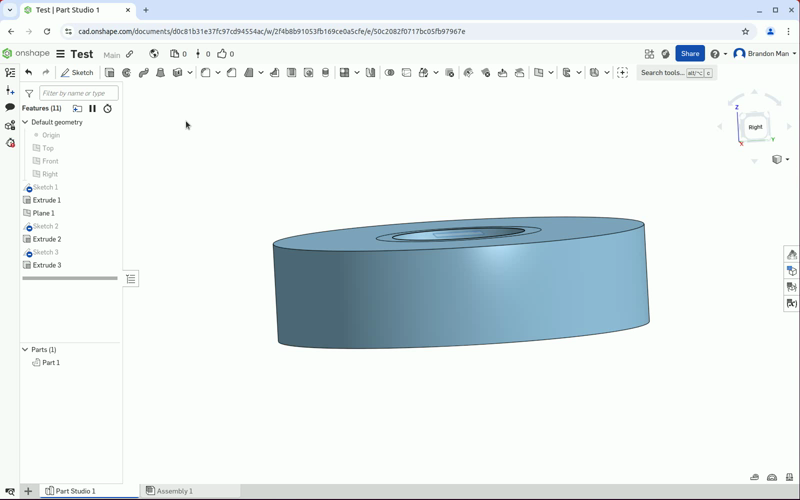
key(right, 3)
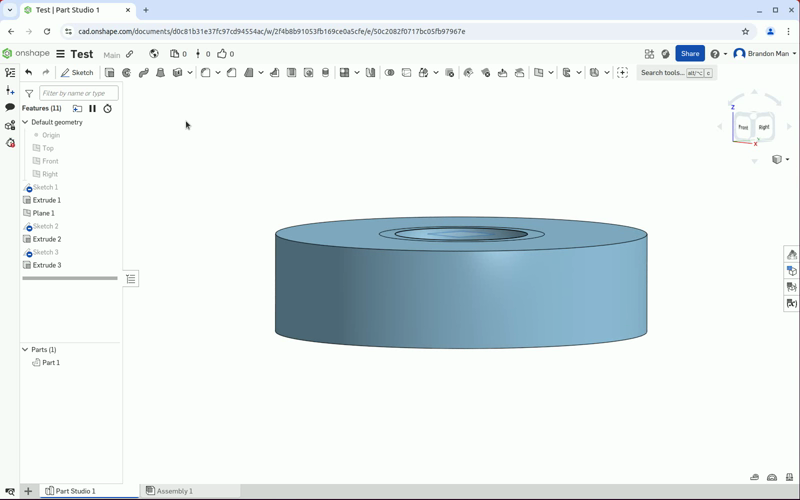
key(down, 3)
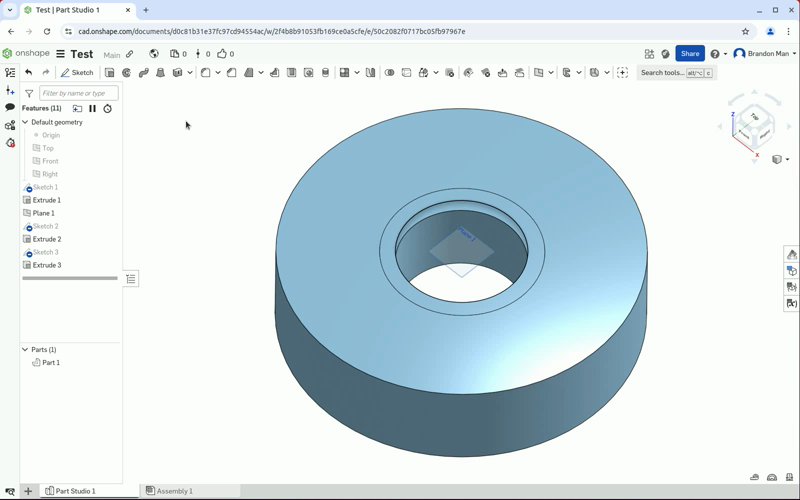
mouse_move(73, 189)
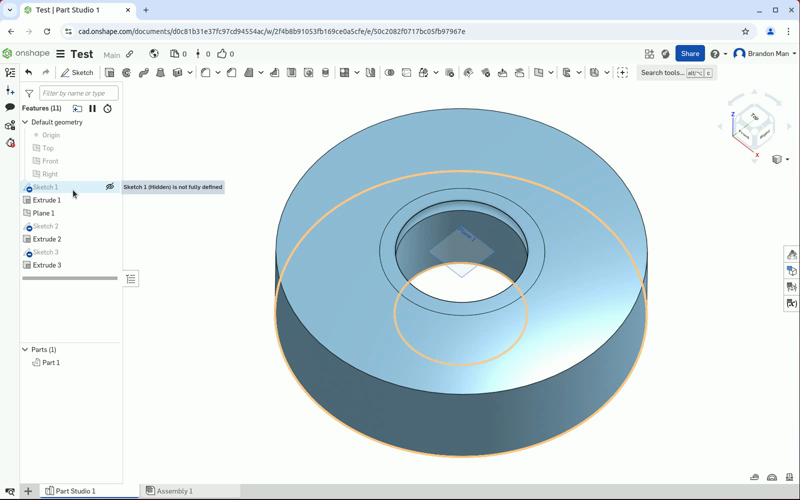
click(73, 189)